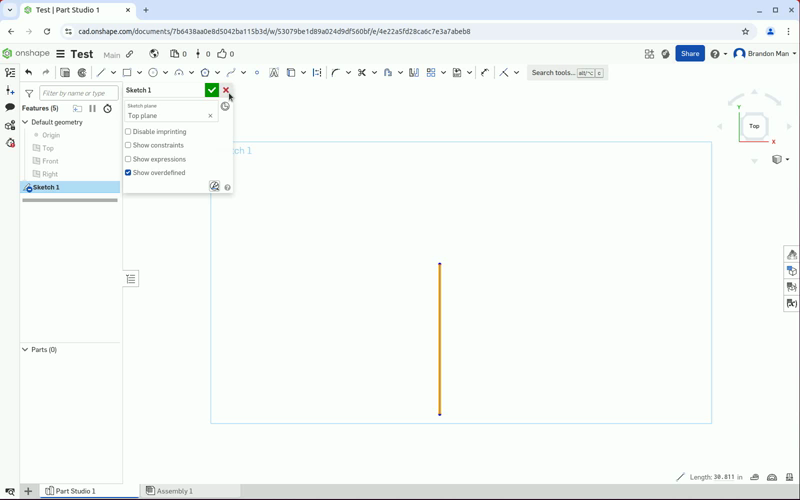
key(shift+h)
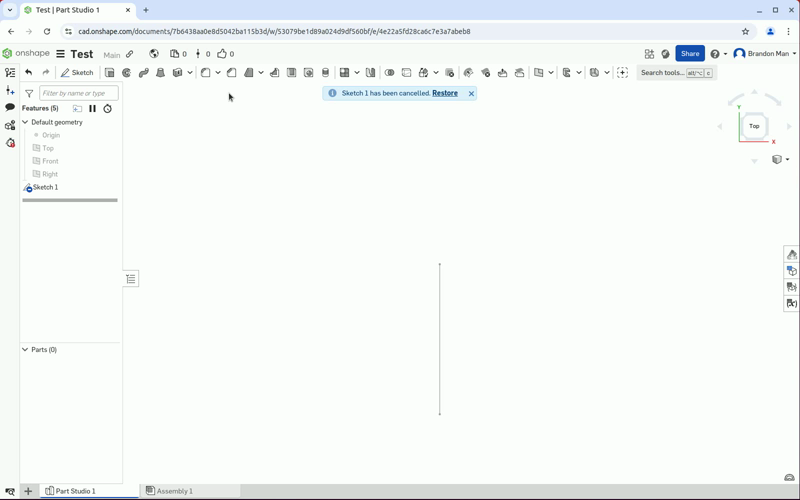
mouse_move(73, 352)
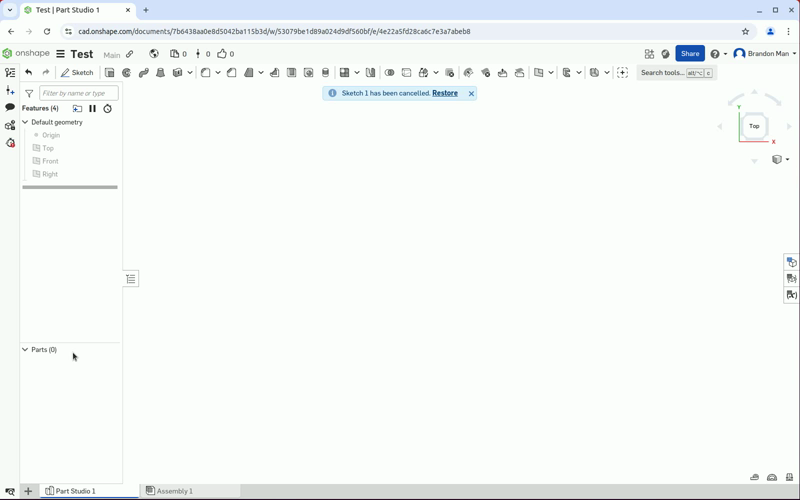
key(y)
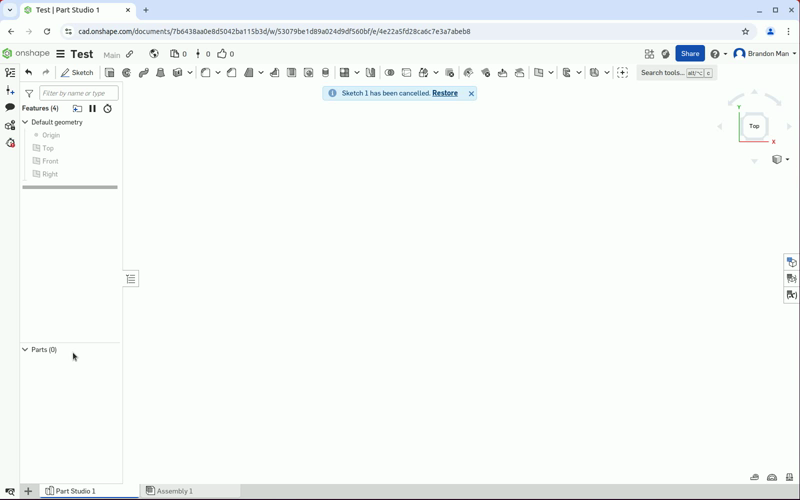
key(shift+p)
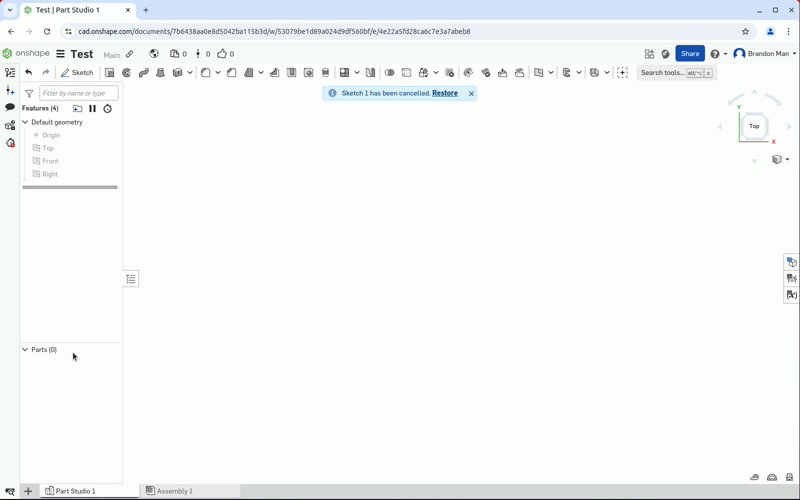
key(space)
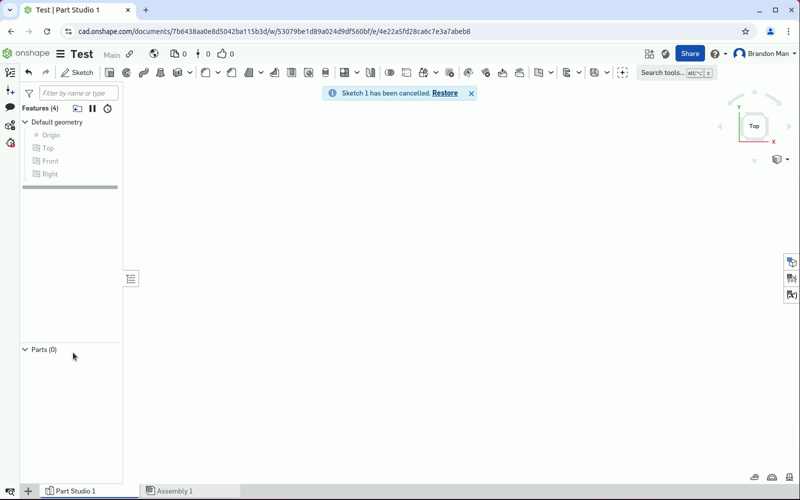
key_down(shift)
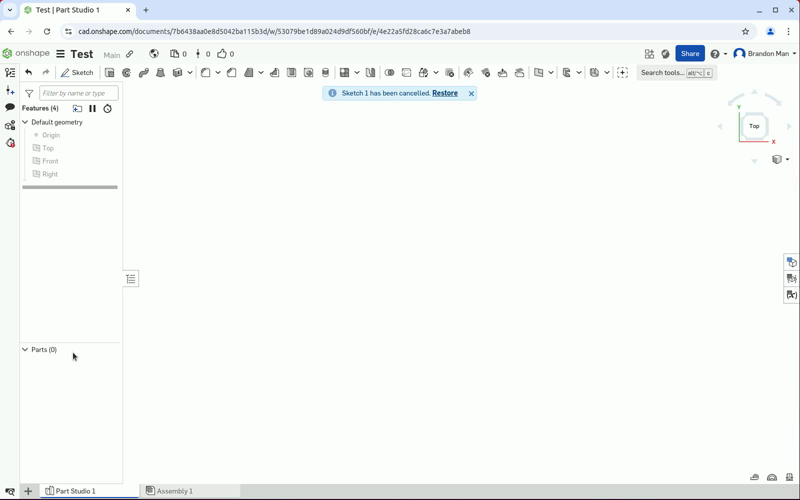
key(up)
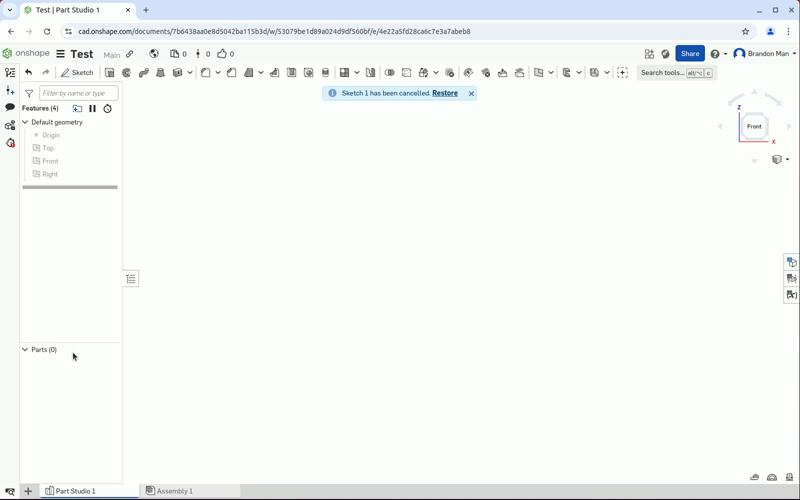
key_up(shift)
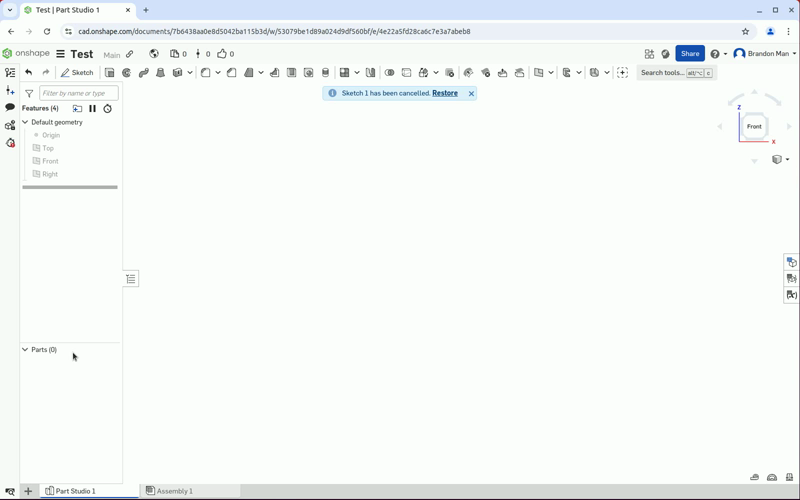
key(space)
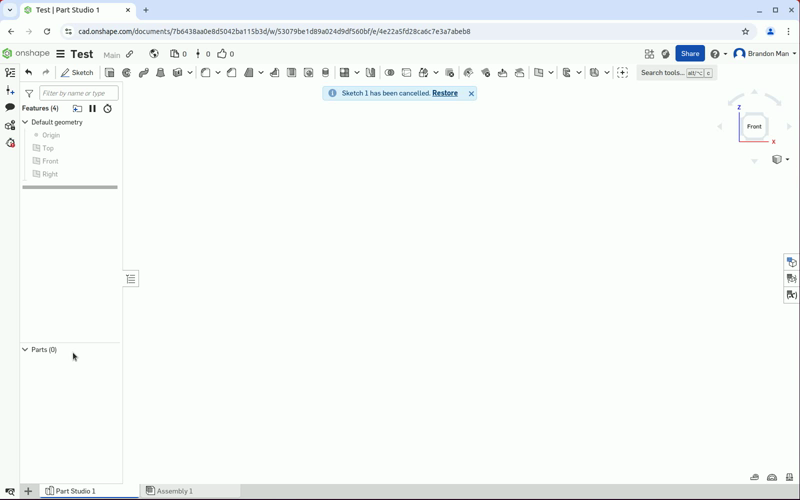
key_down(shift)
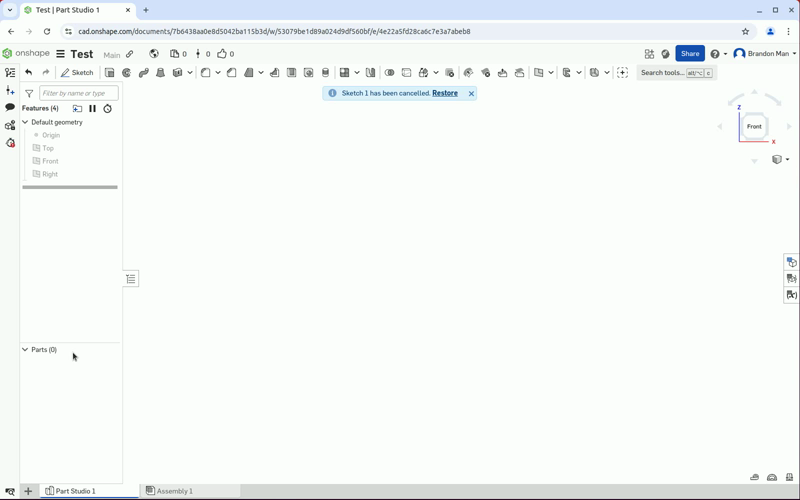
key(left)
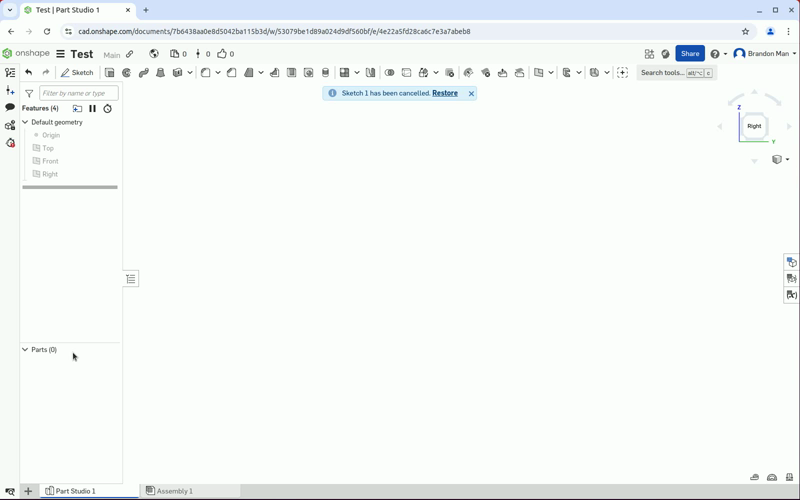
key_up(shift)
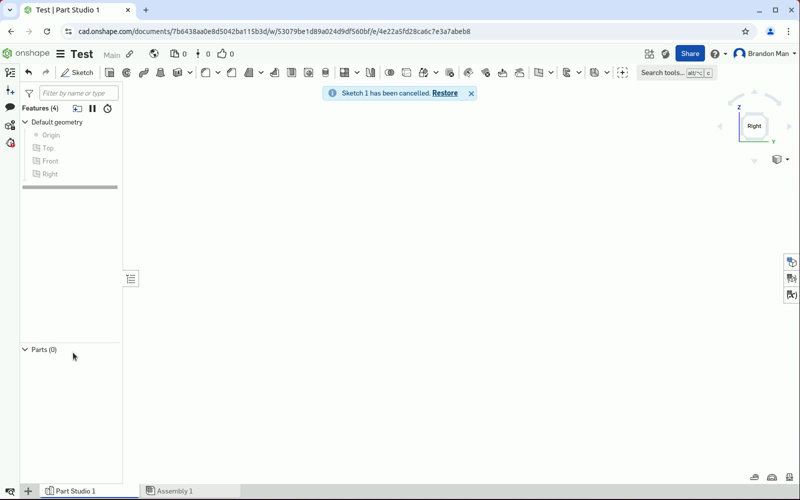
mouse_move(73, 352)
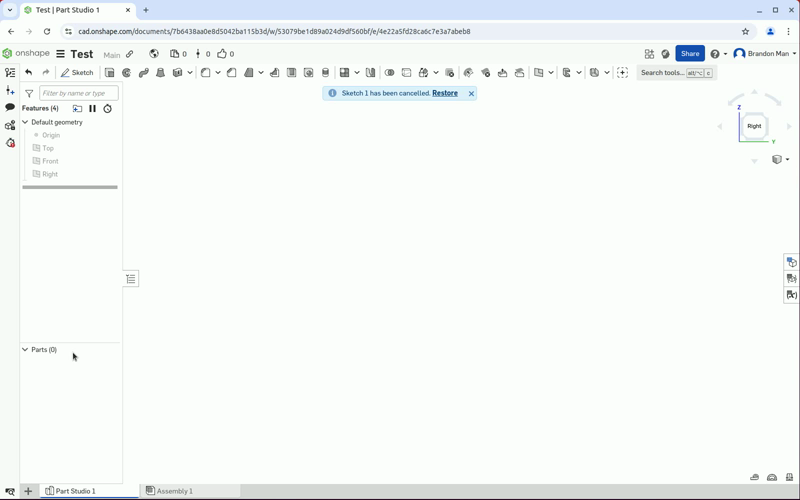
key(shift+y)
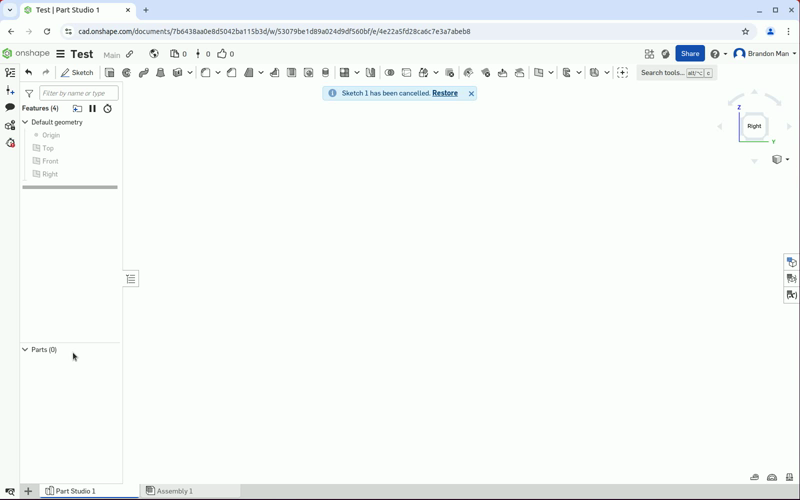
key(shift+s)
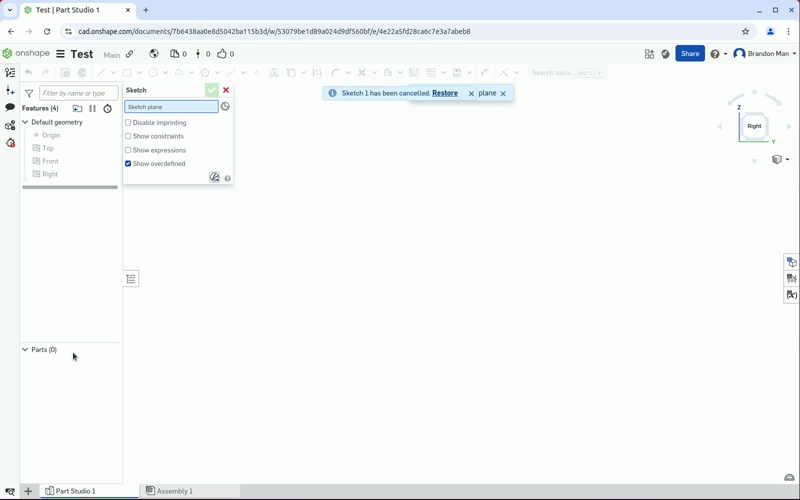
mouse_move(73, 176)
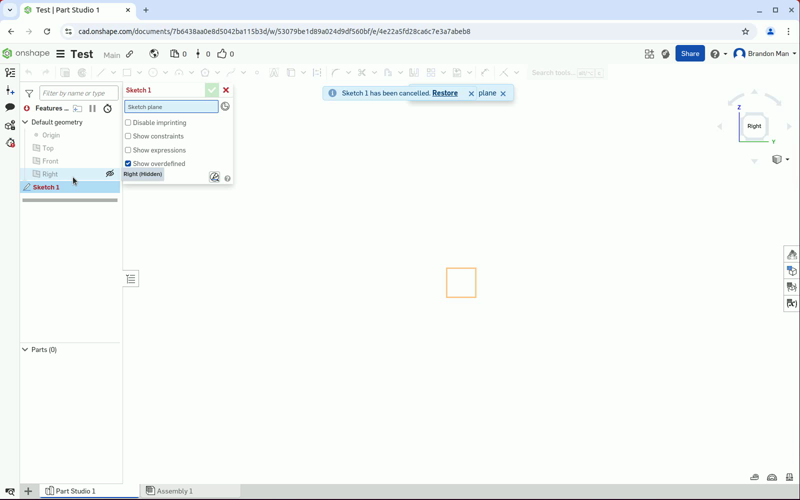
click(73, 176)
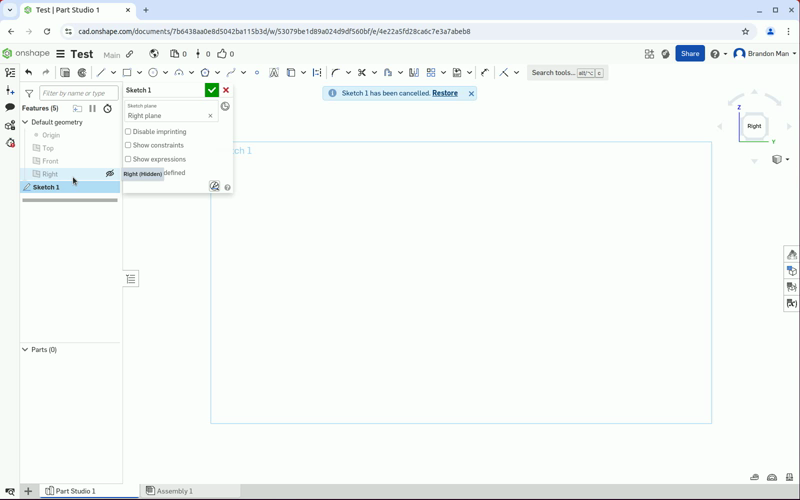
mouse_move(73, 352)
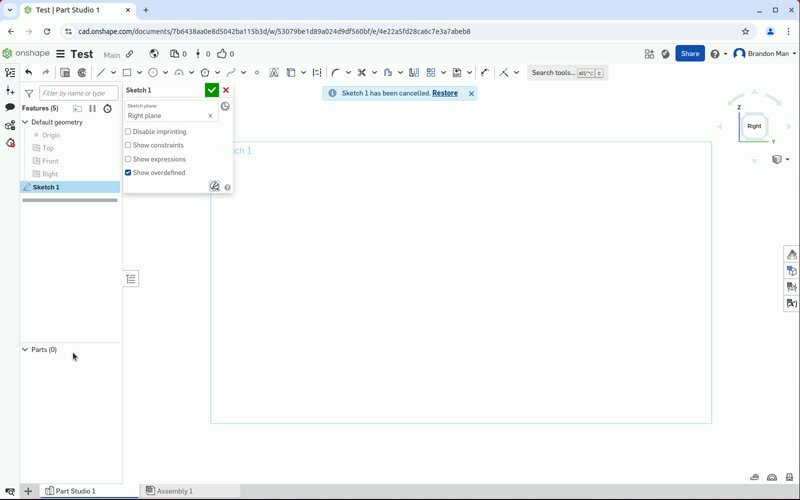
key(y)
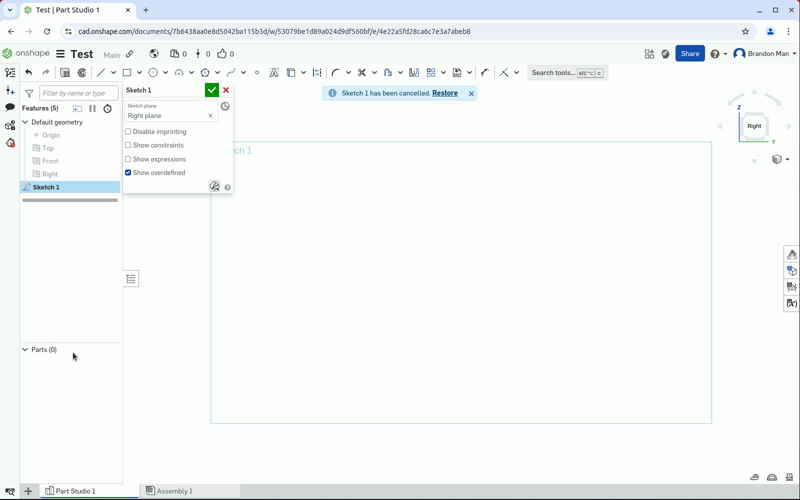
key(a)
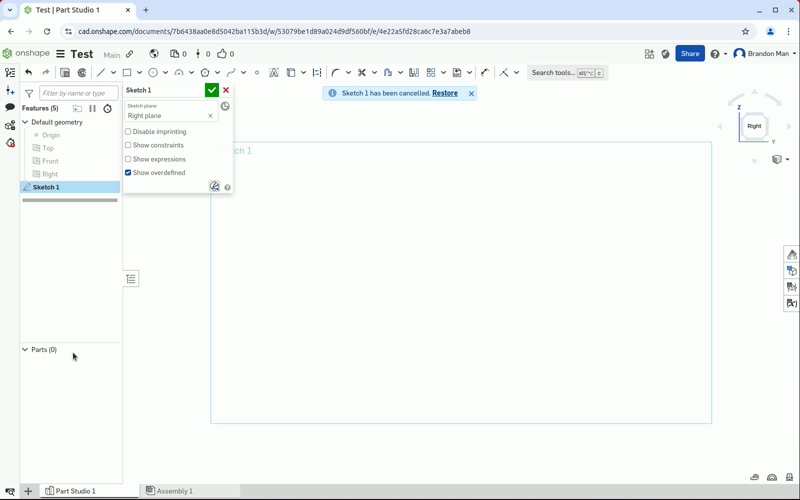
key_down(shift)
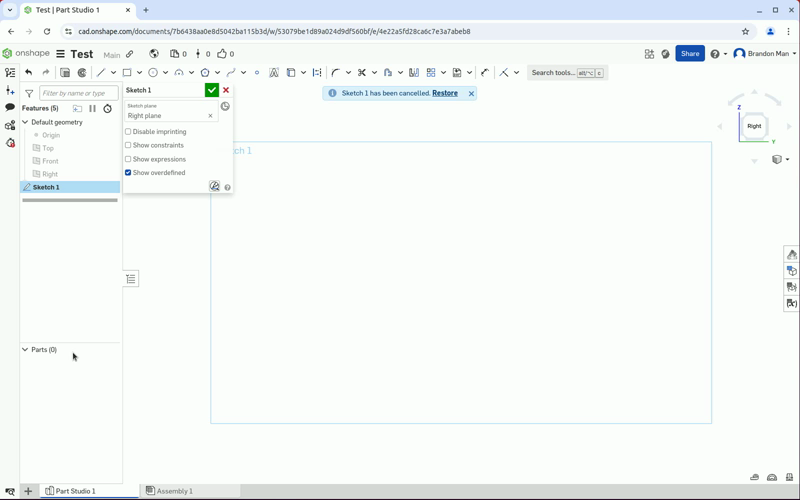
mouse_move(397, 339)
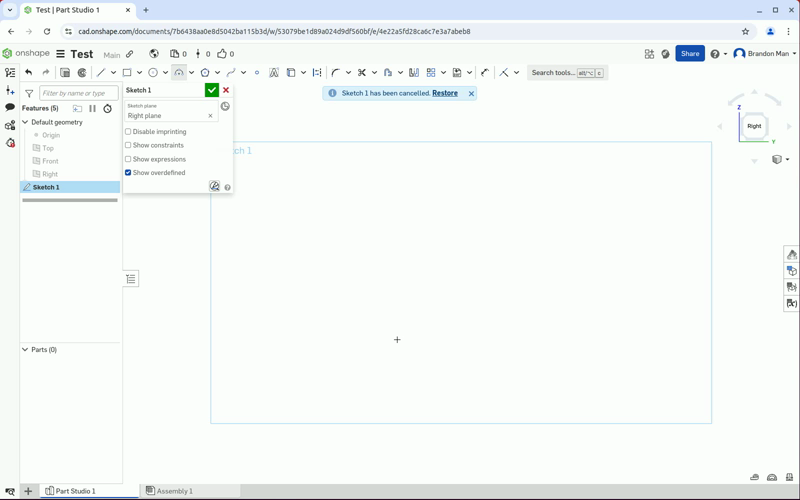
click(397, 339)
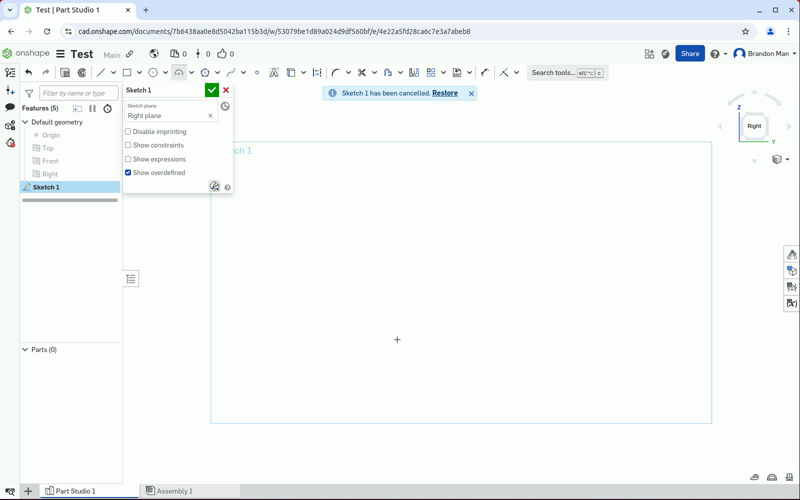
key_up(shift)
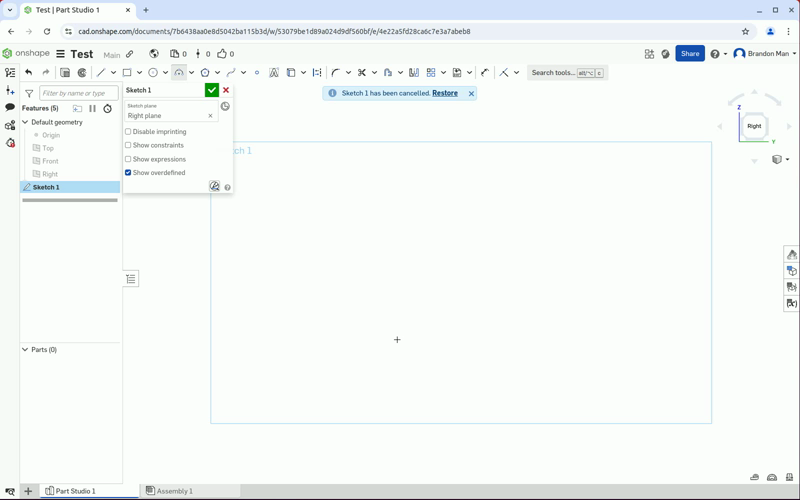
key_down(shift)
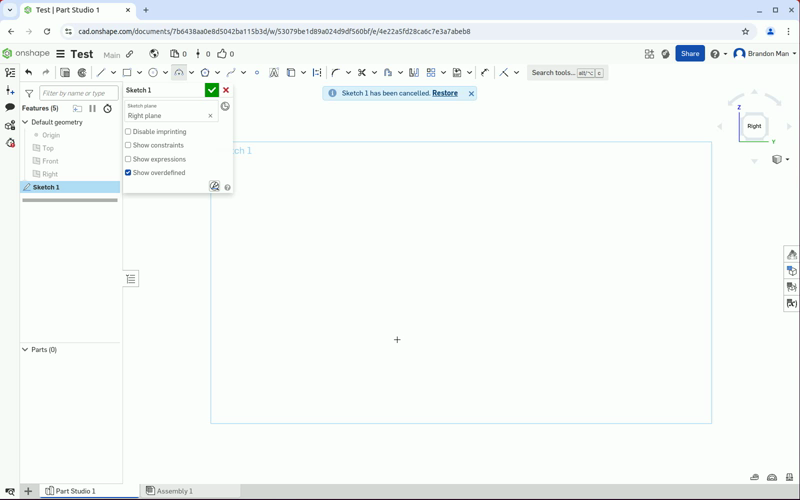
mouse_move(461, 367)
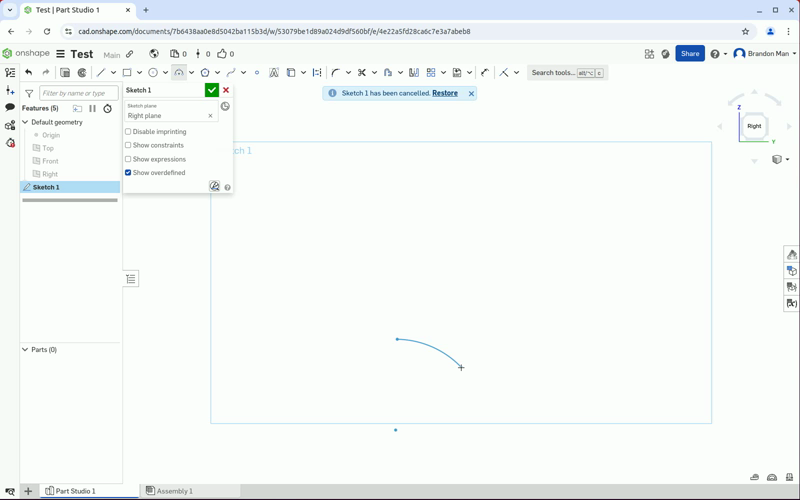
click(461, 367)
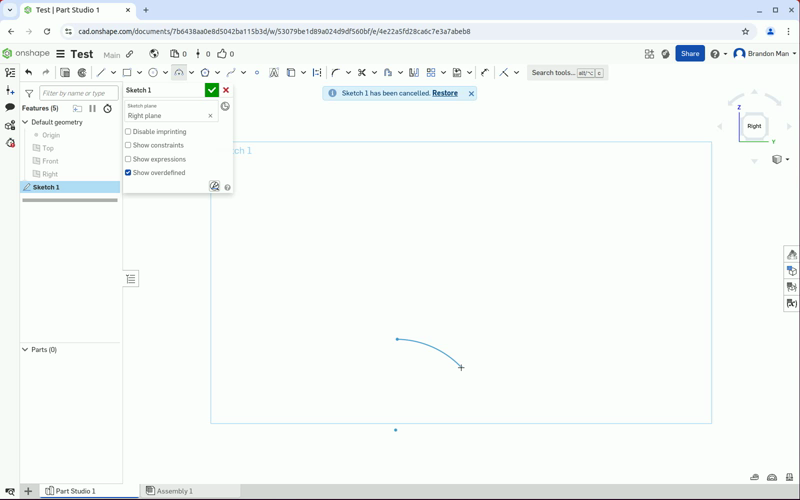
mouse_move(426, 360)
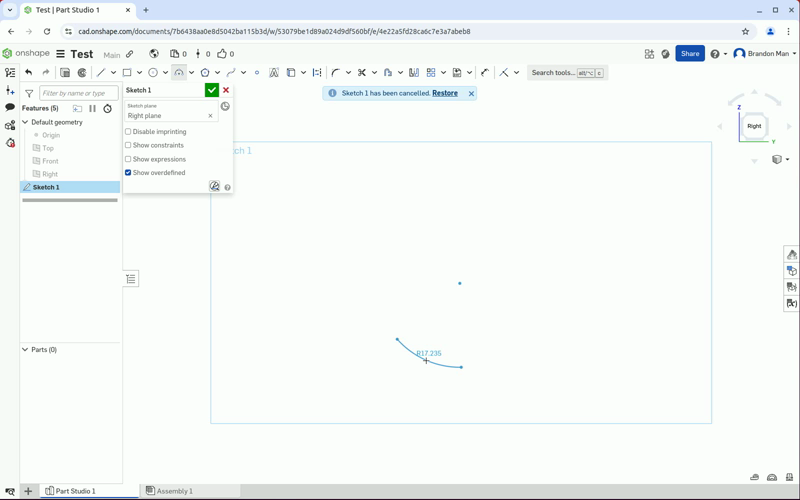
click(426, 360)
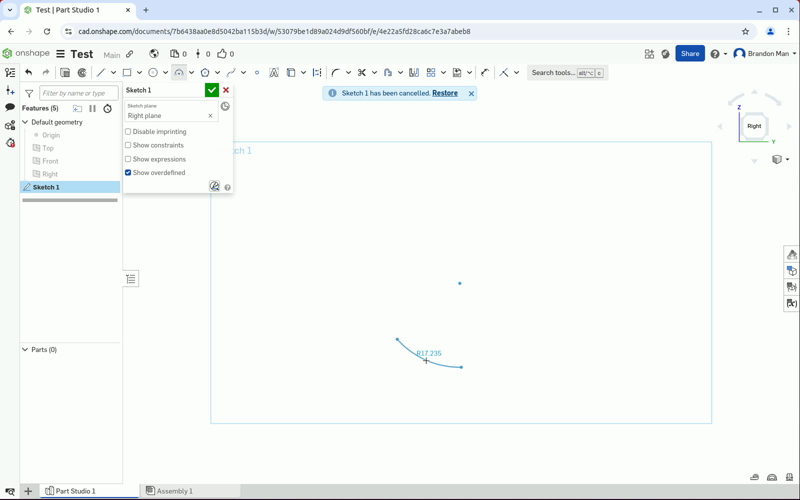
key_up(shift)
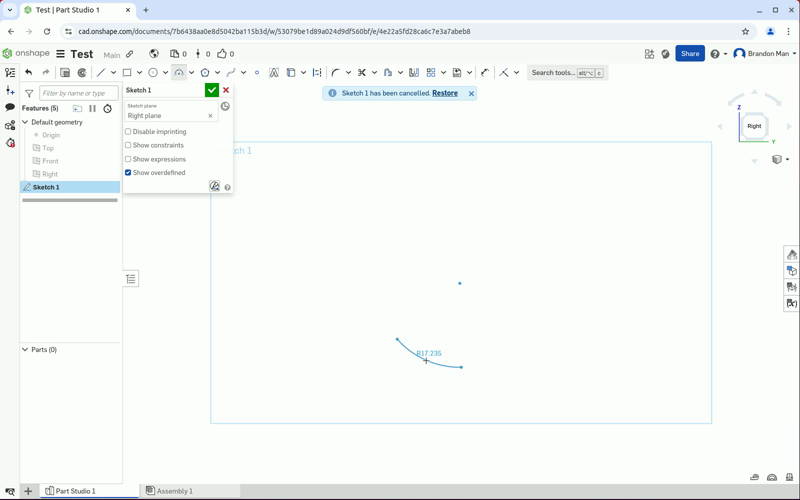
key(esc)
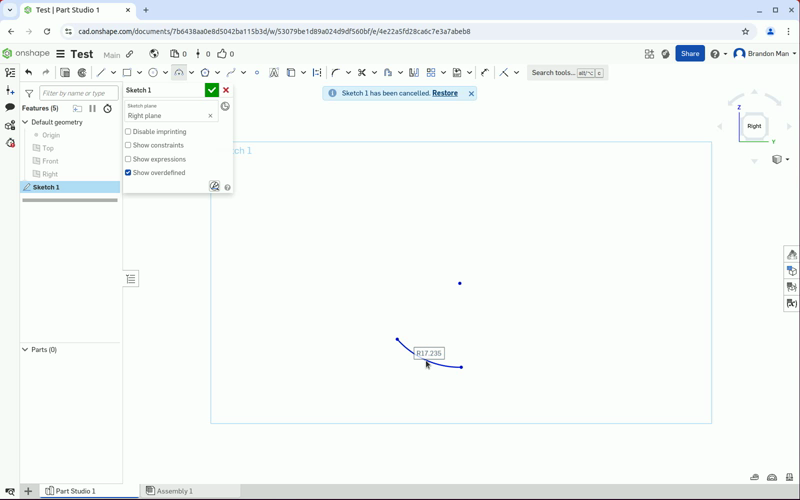
key(l)
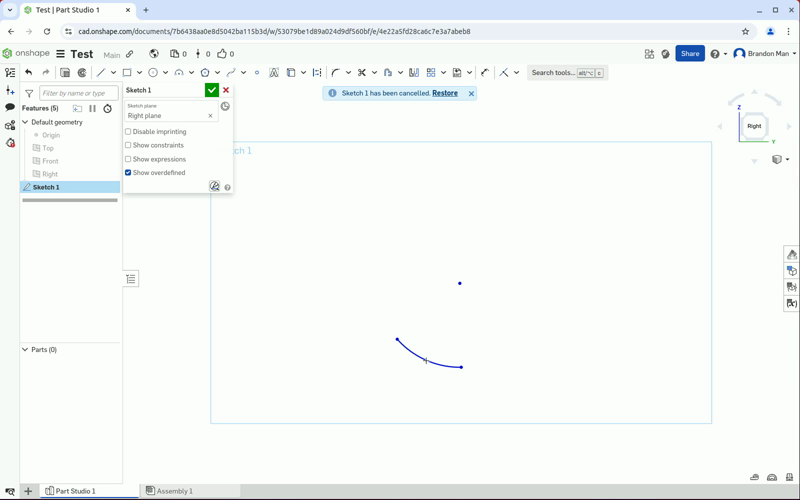
mouse_move(461, 367)
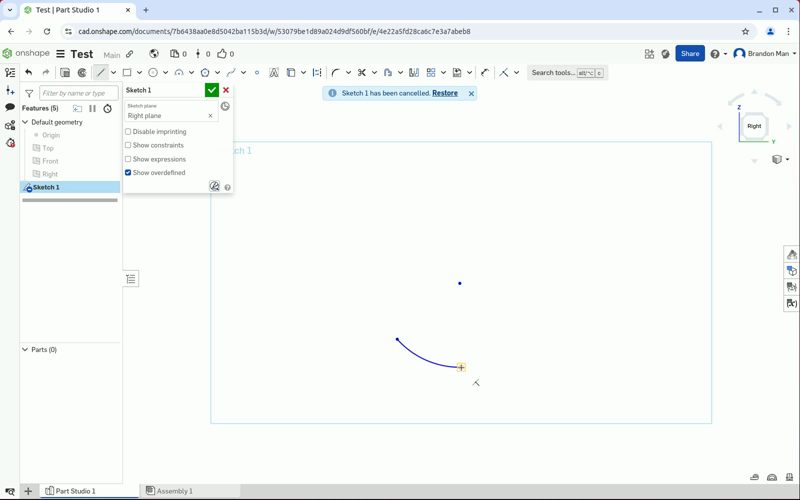
click(461, 367)
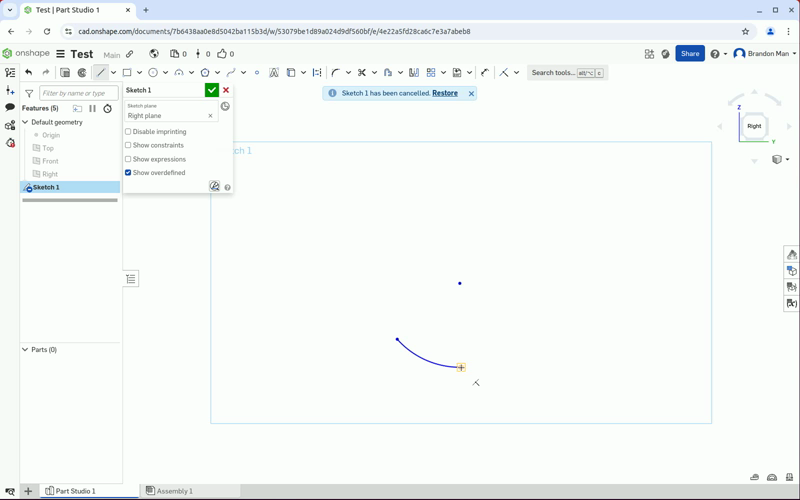
key_down(shift)
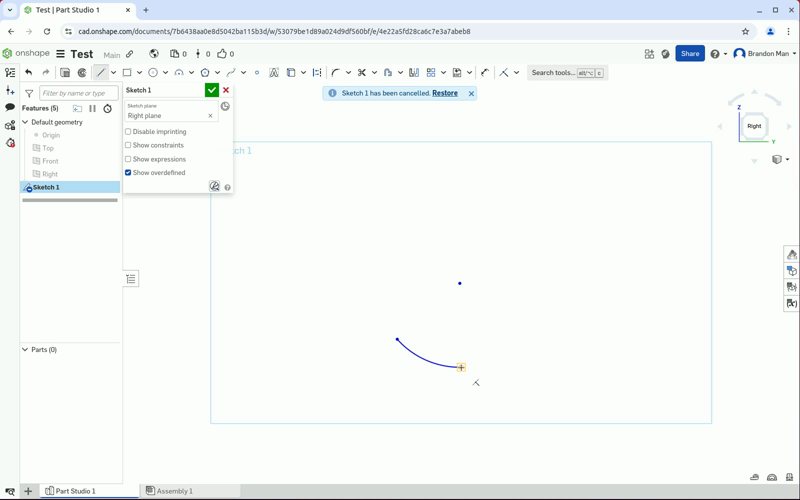
mouse_move(491, 367)
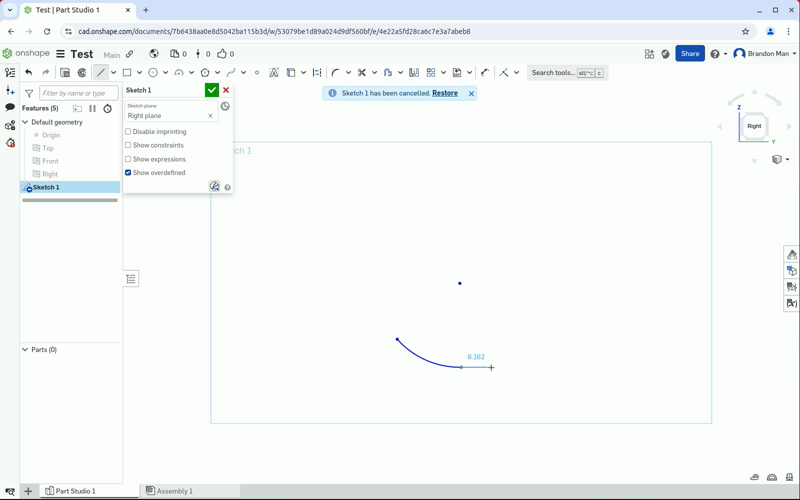
mouse_move(461, 311)
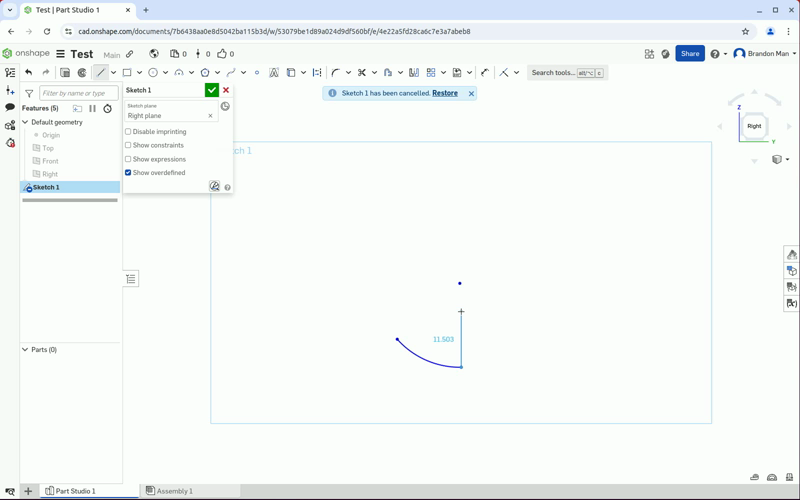
click(461, 311)
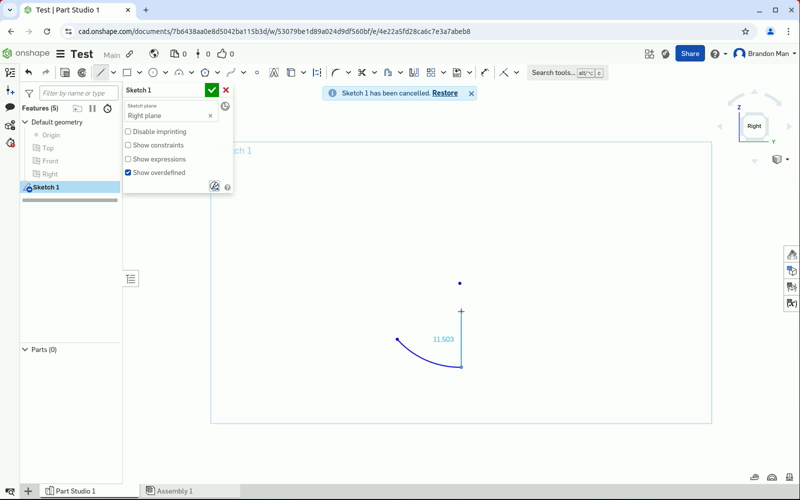
key_up(shift)
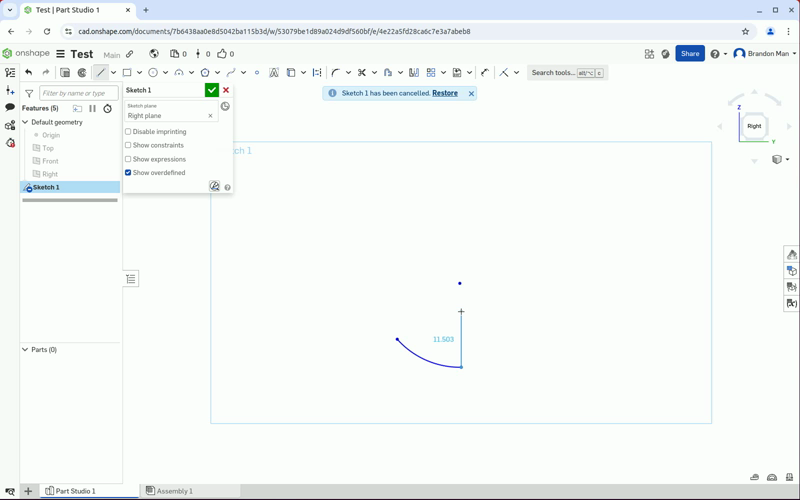
key(esc)
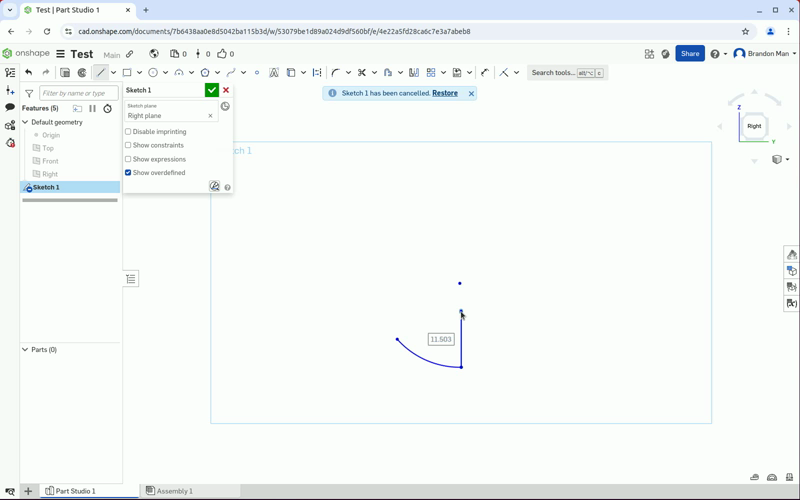
key(a)
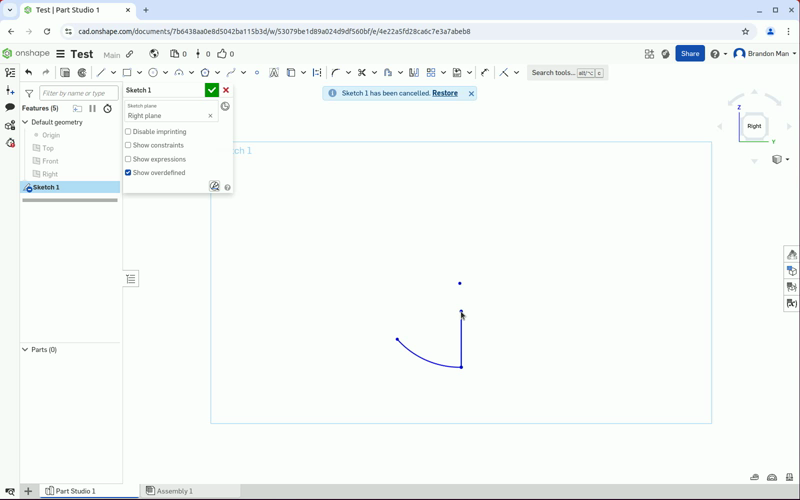
mouse_move(461, 311)
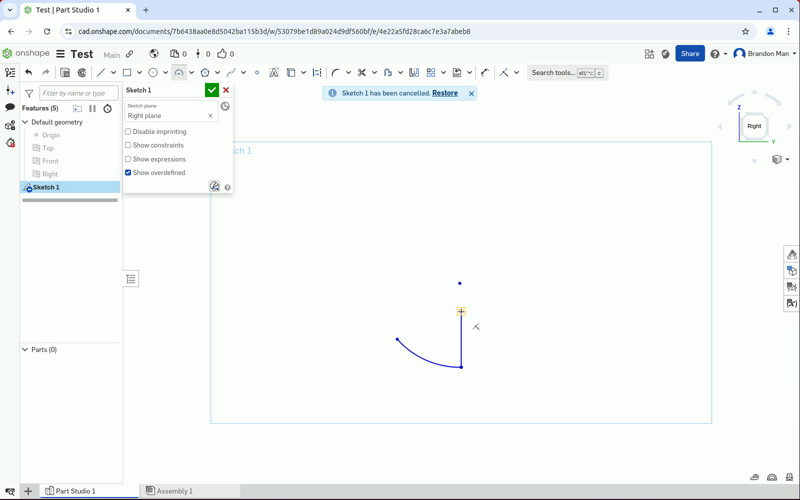
click(461, 311)
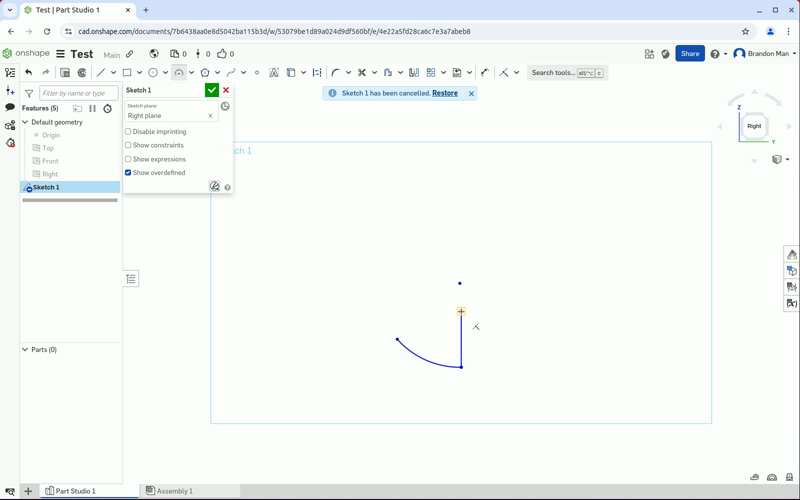
key_down(shift)
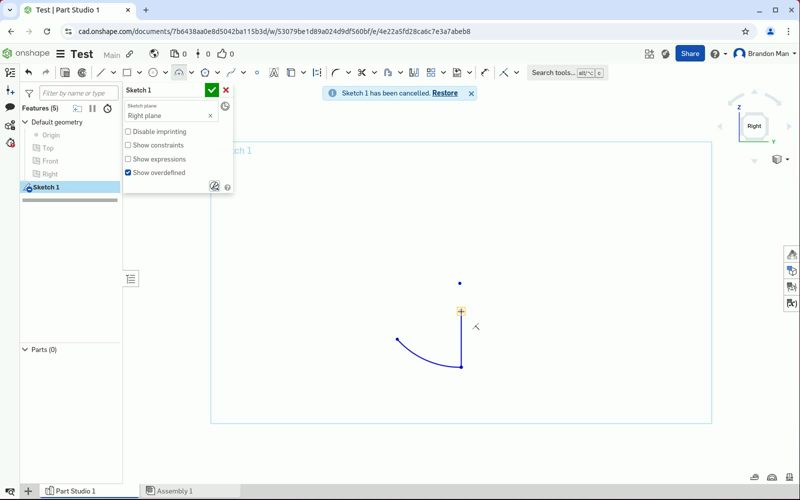
mouse_move(433, 282)
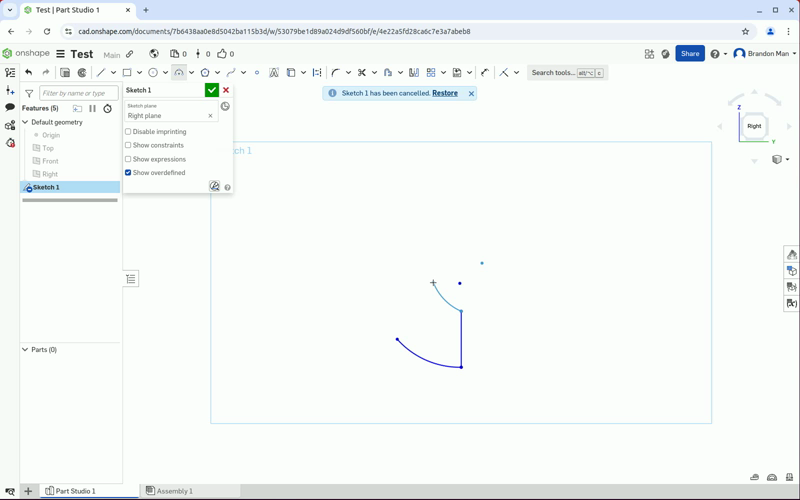
click(433, 282)
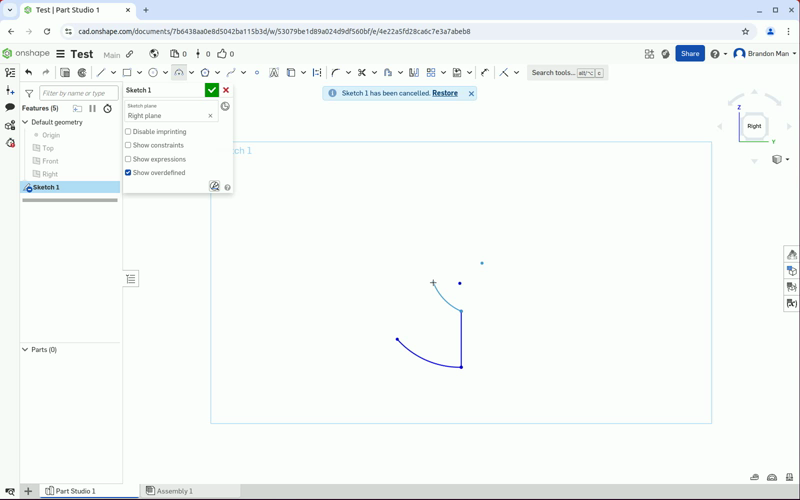
mouse_move(441, 302)
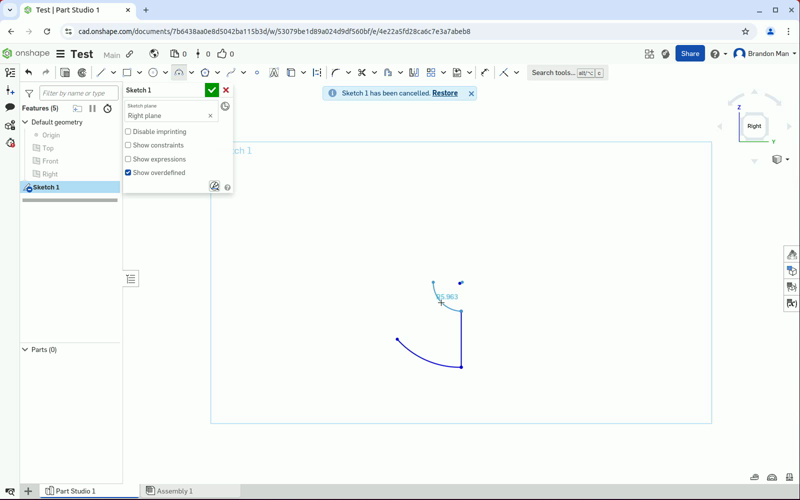
click(441, 302)
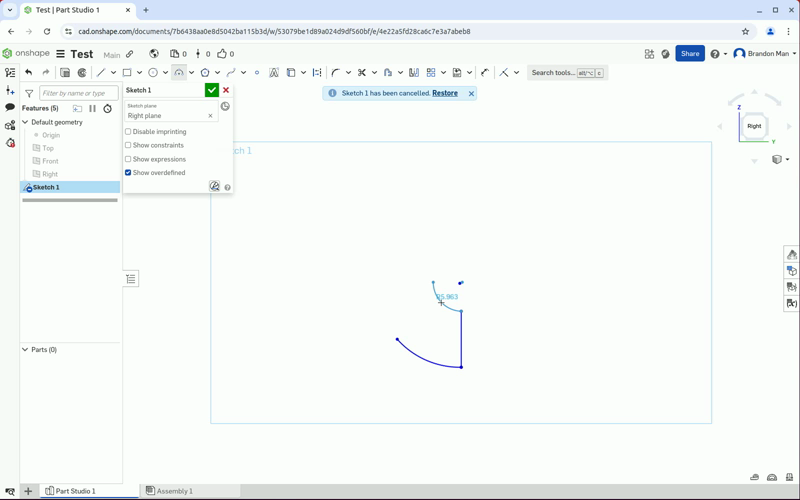
key_up(shift)
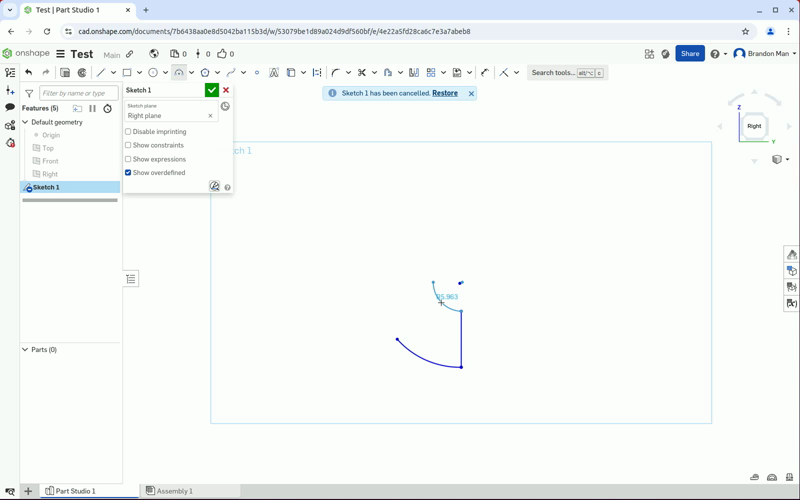
key(esc)
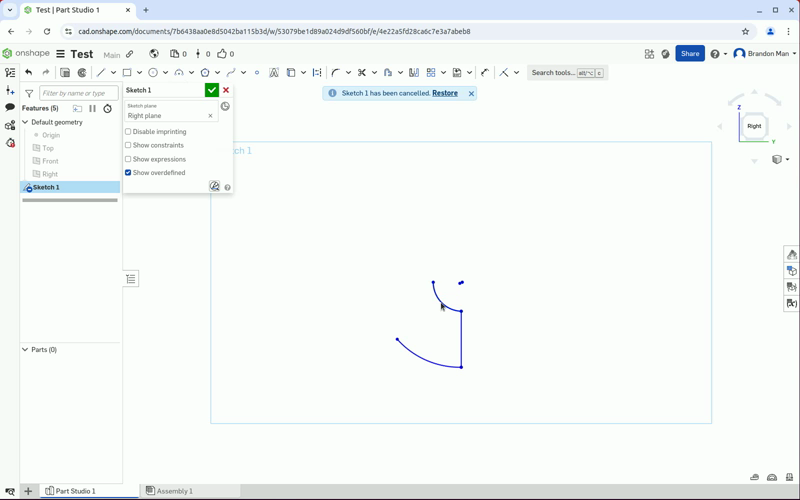
key(l)
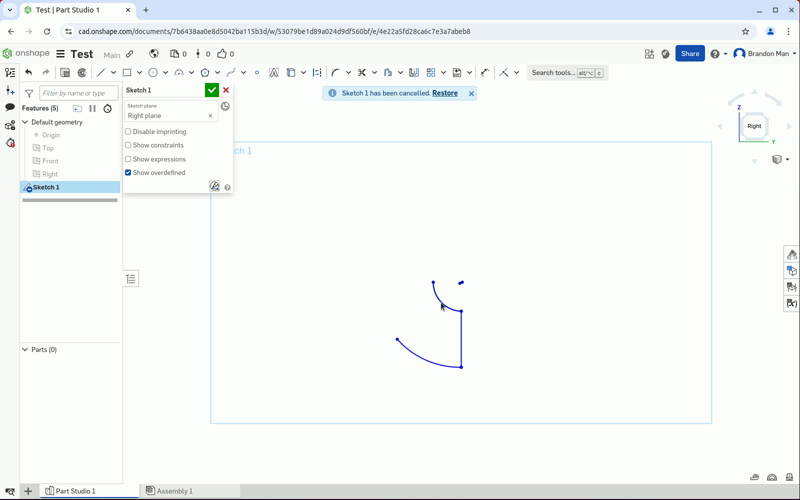
mouse_move(433, 282)
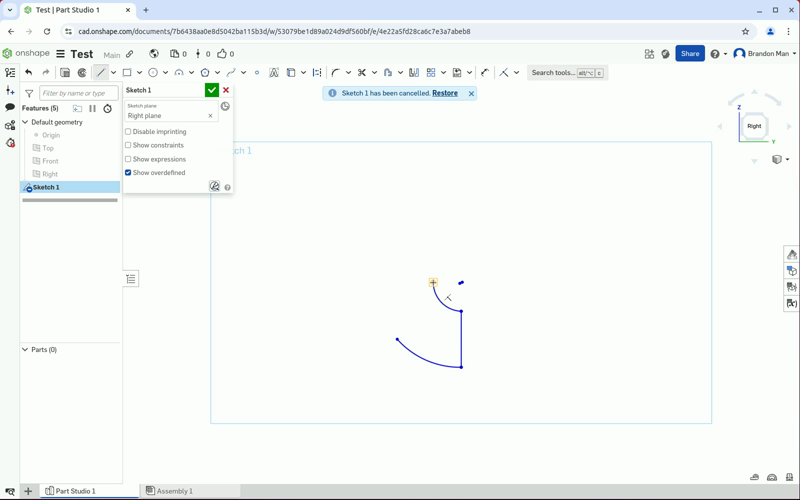
click(433, 282)
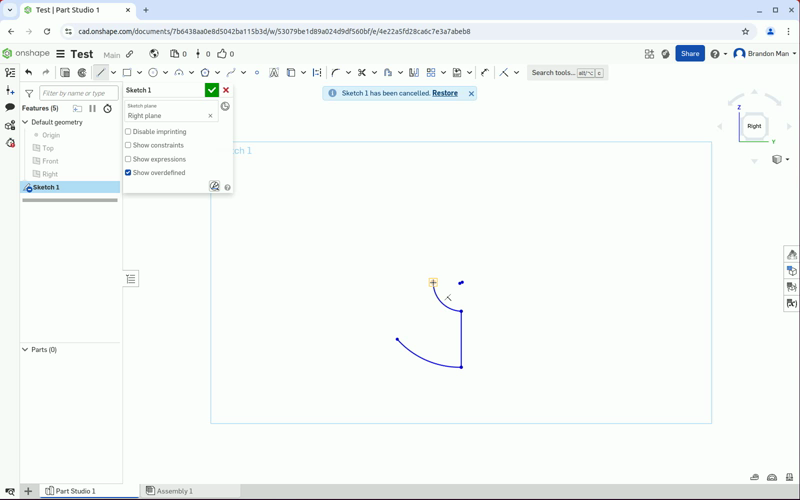
key_down(shift)
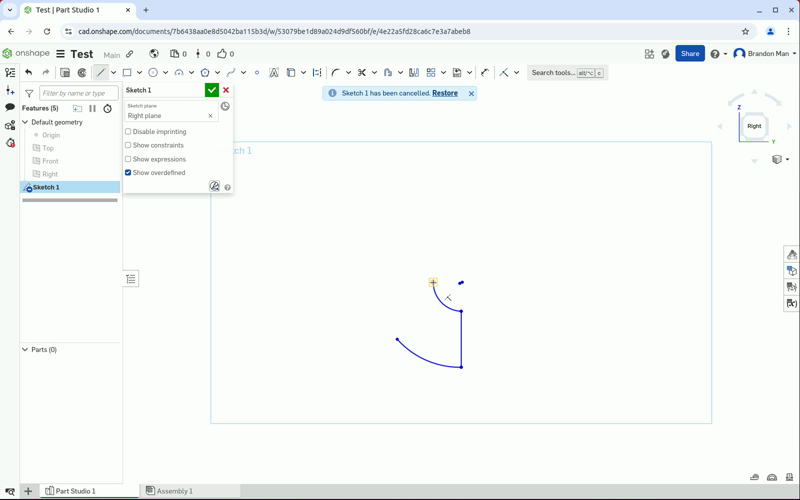
mouse_move(463, 282)
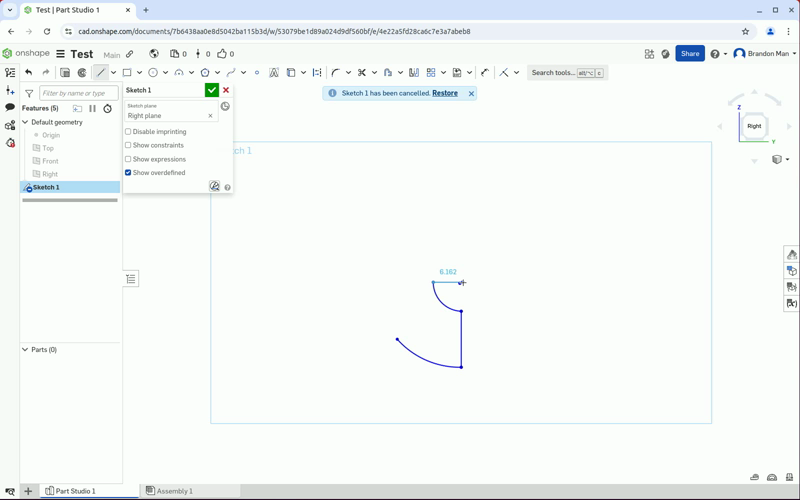
mouse_move(397, 282)
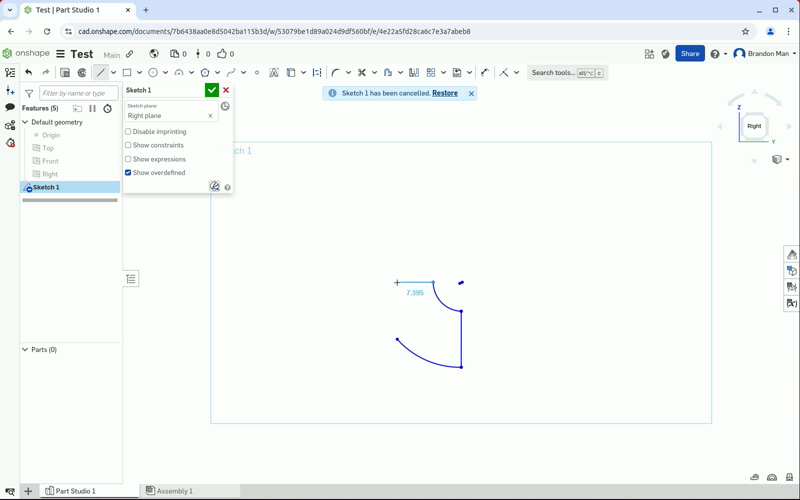
click(397, 282)
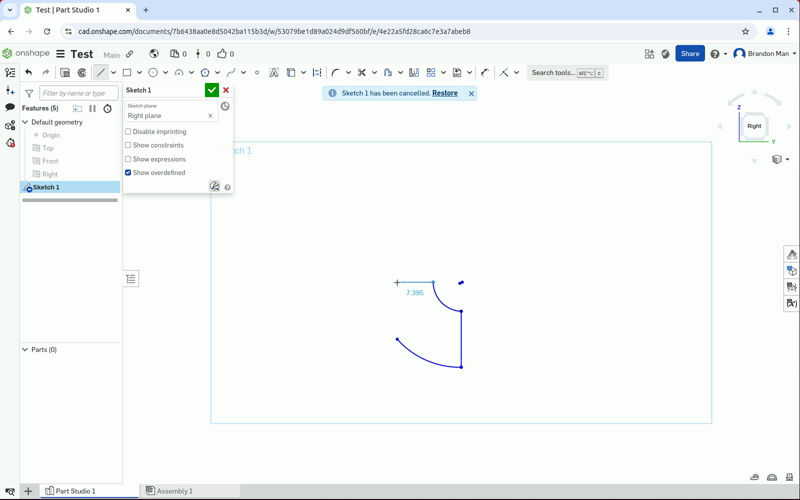
key_up(shift)
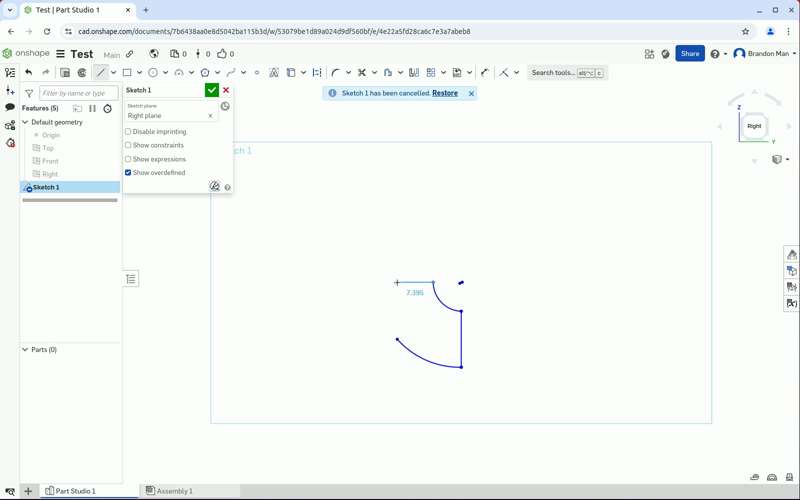
mouse_move(427, 282)
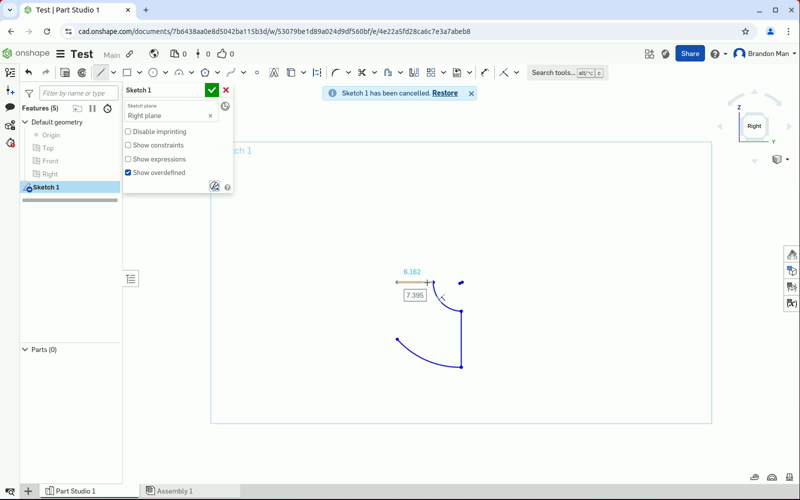
key_down(shift)
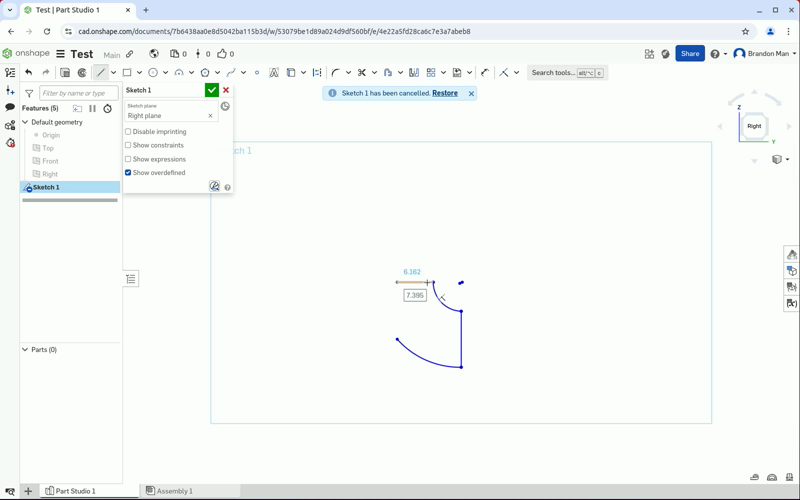
mouse_move(397, 339)
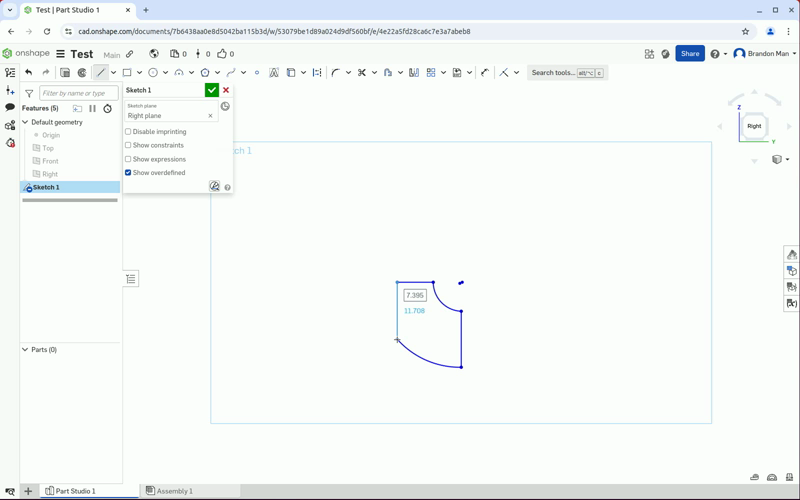
key_up(shift)
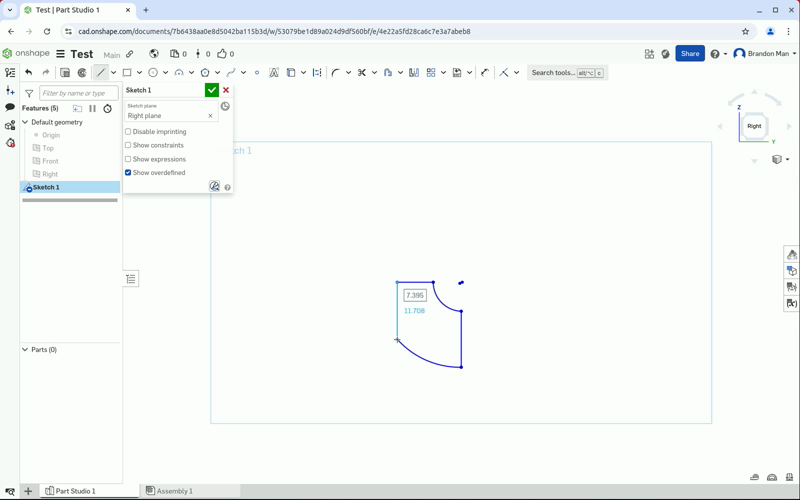
click(397, 339)
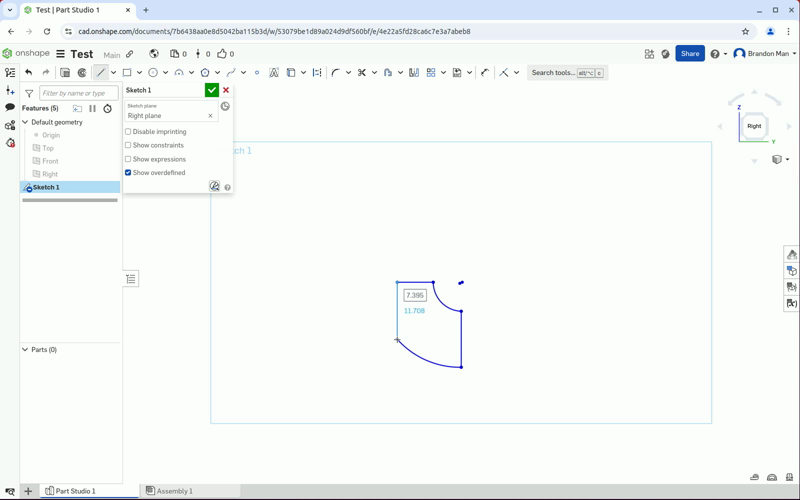
key(esc)
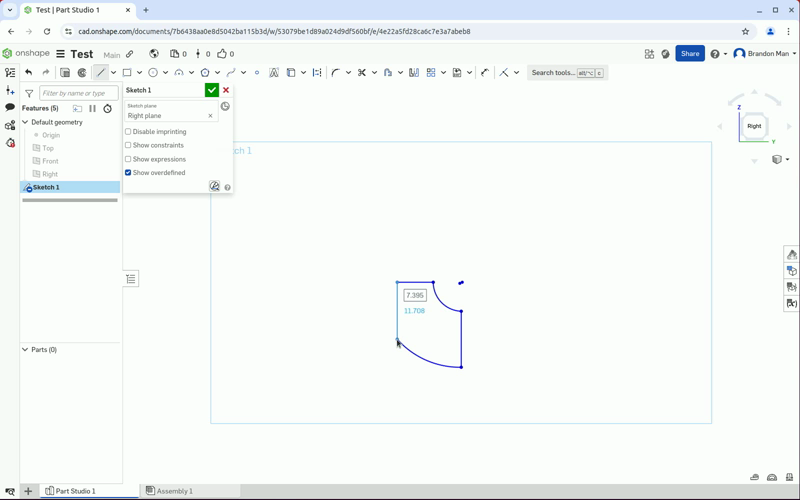
mouse_move(424, 323)
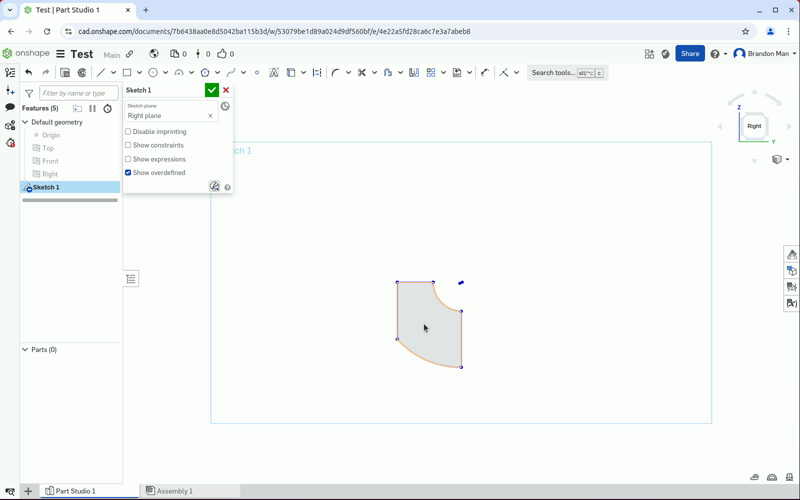
click(424, 323)
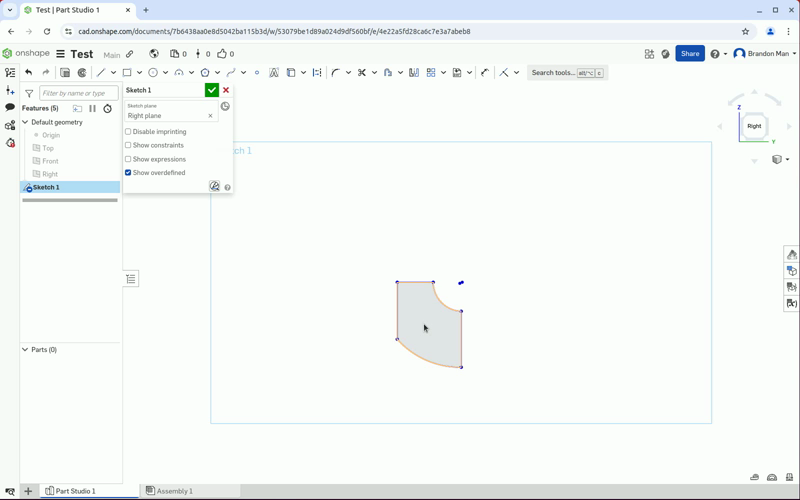
mouse_move(73, 352)
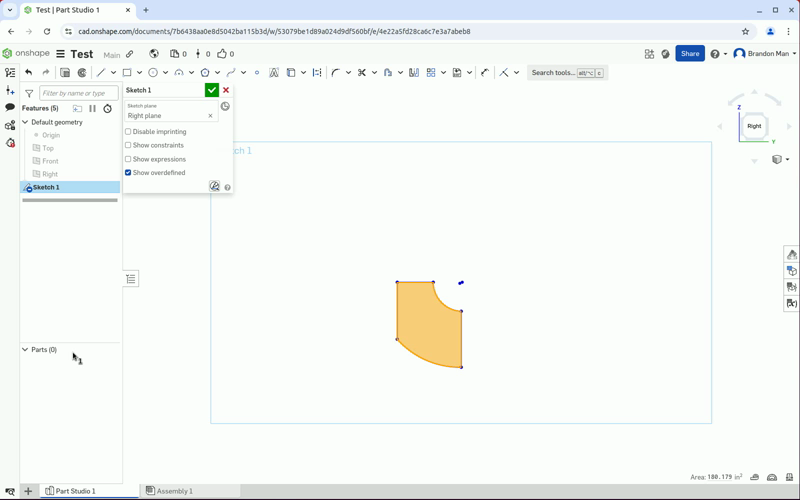
key(shift+y)
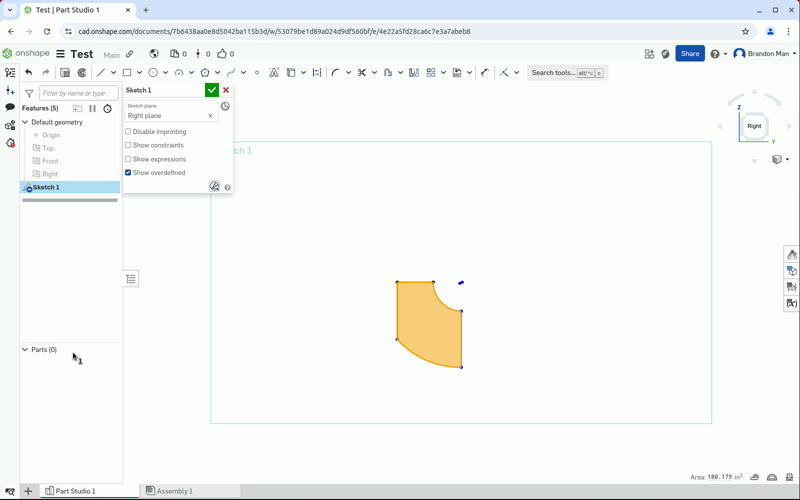
key(shift+e)
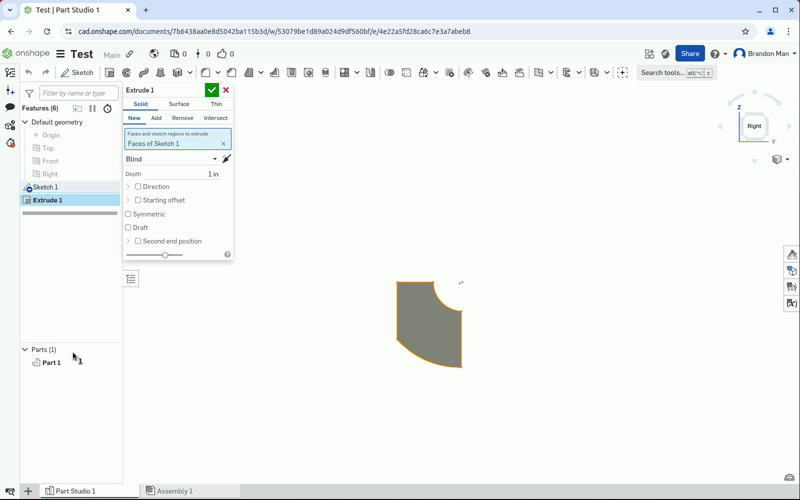
mouse_move(143, 106)
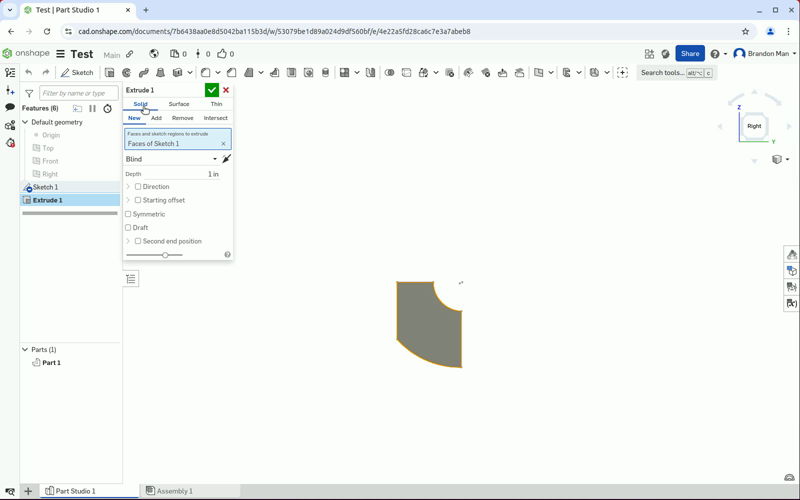
click(143, 106)
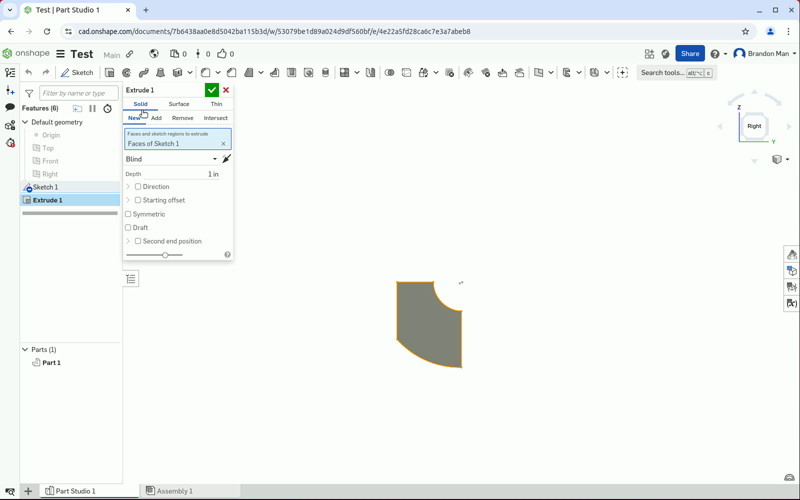
mouse_move(137, 120)
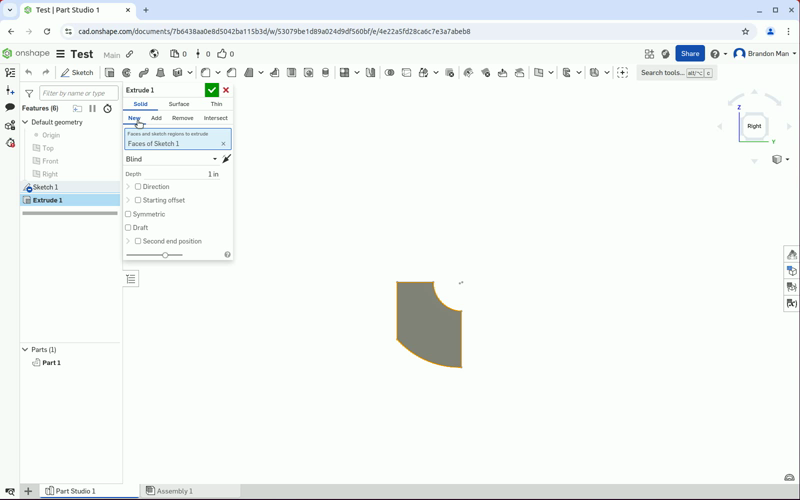
click(137, 120)
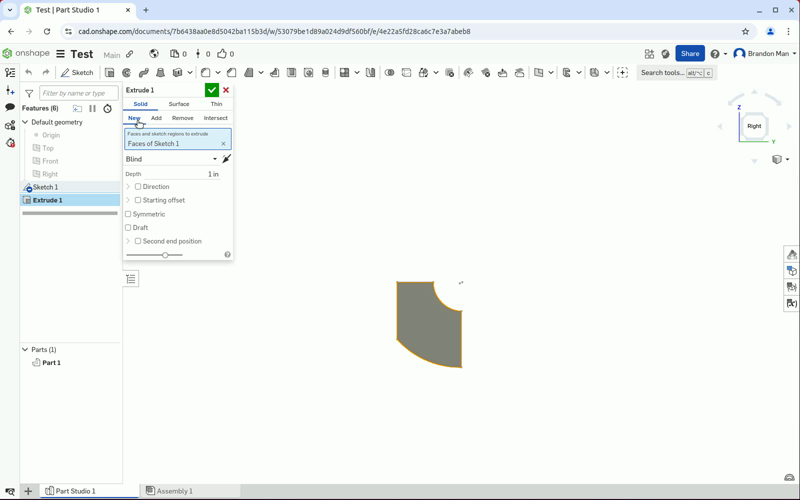
key(tab, 4)
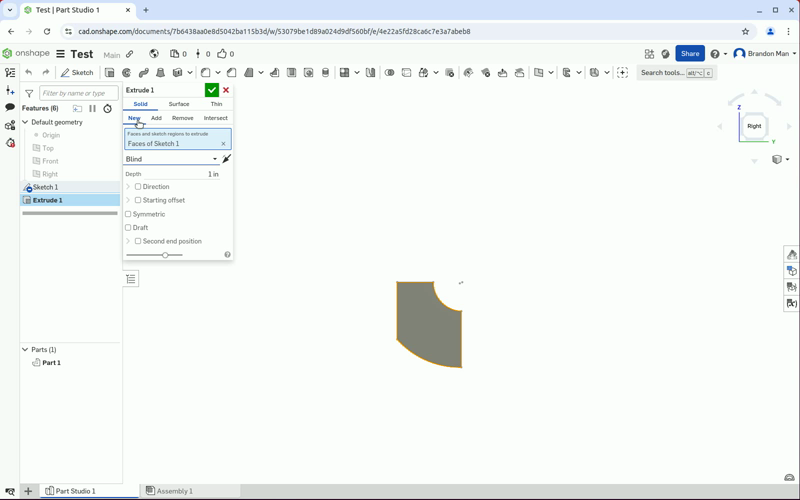
text(23.108)
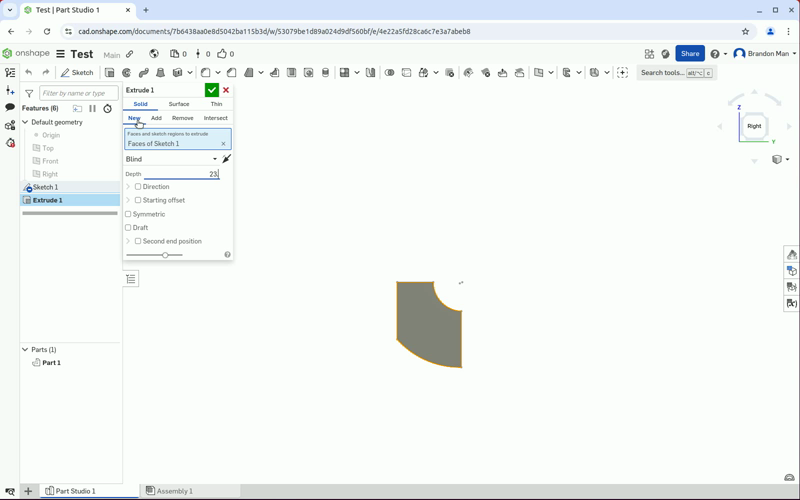
key(enter)
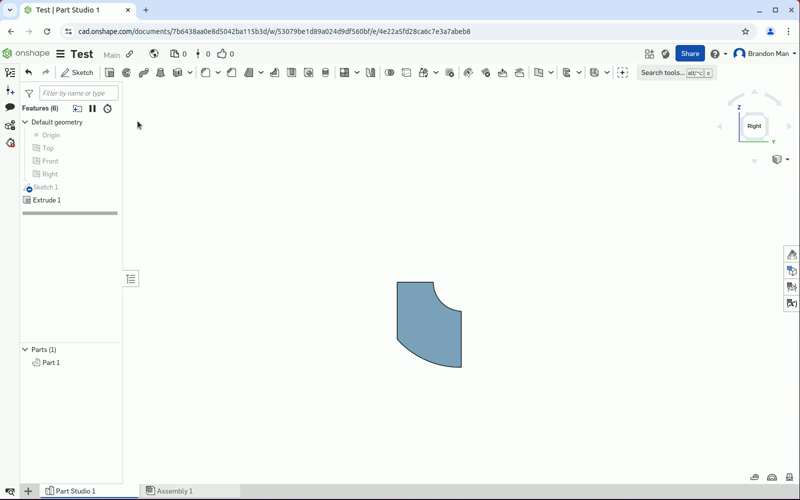
key(shift+h)
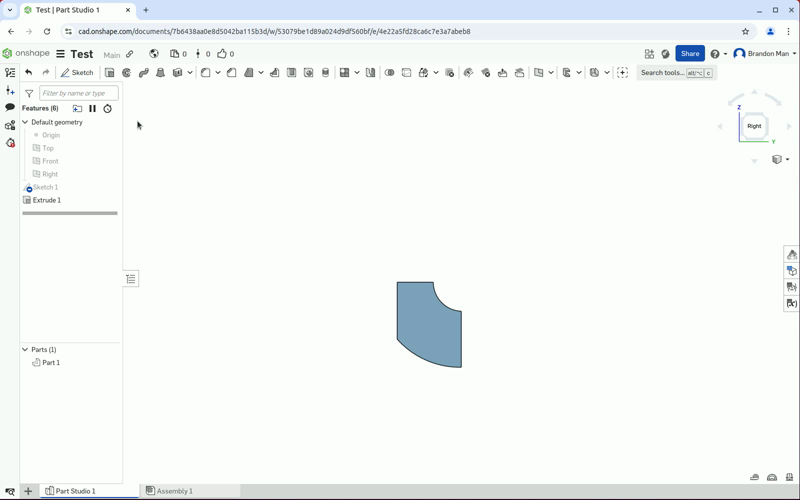
key(shift+h)
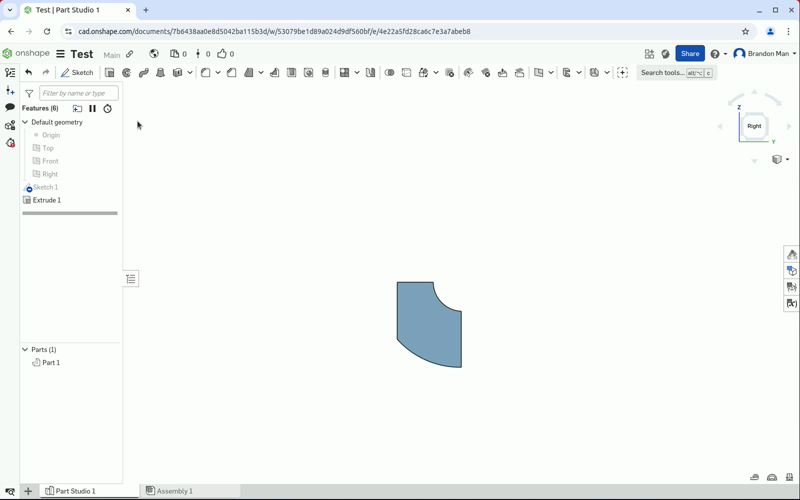
mouse_move(73, 189)
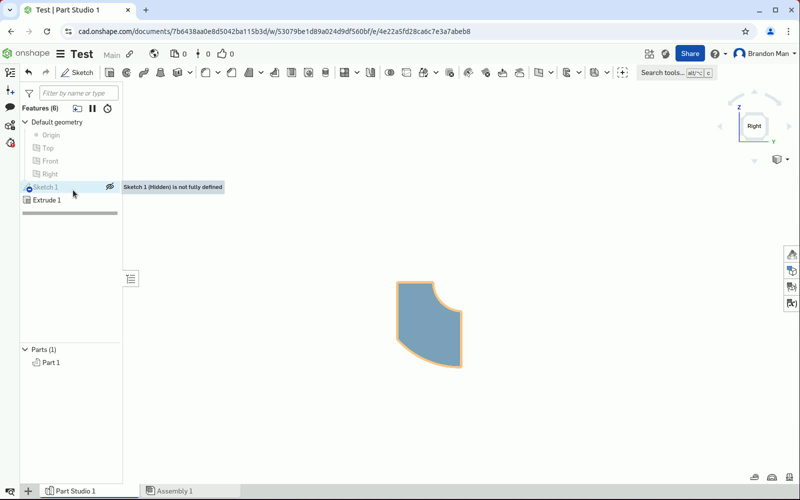
click(73, 189)
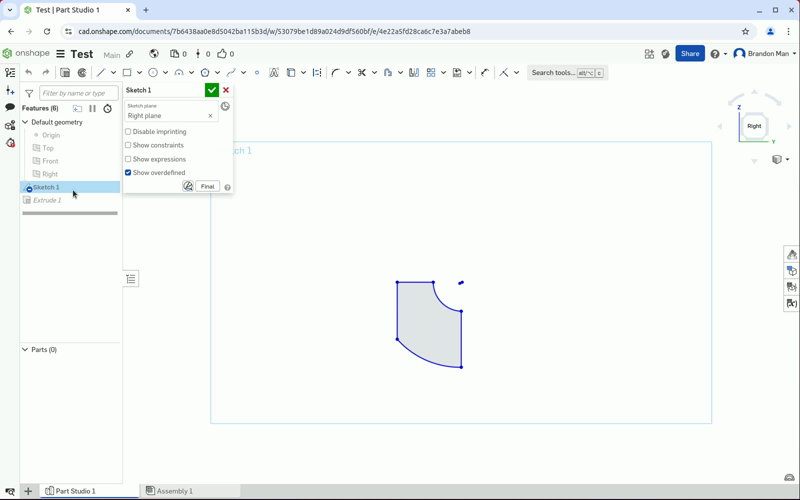
mouse_move(229, 92)
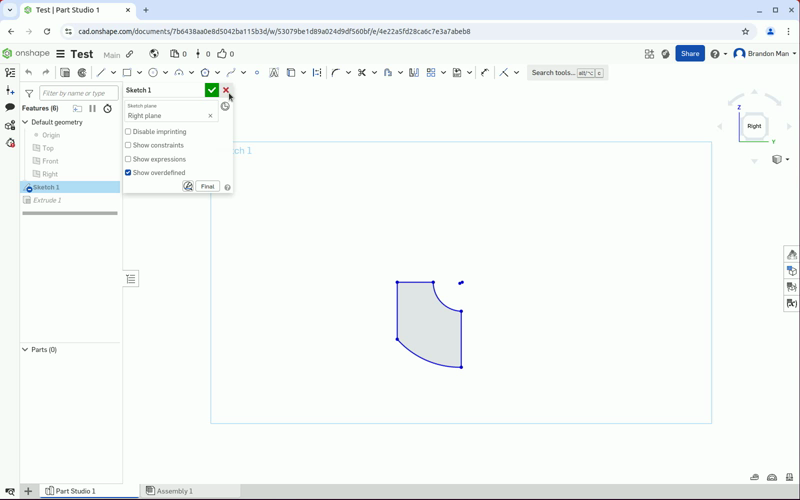
click(229, 92)
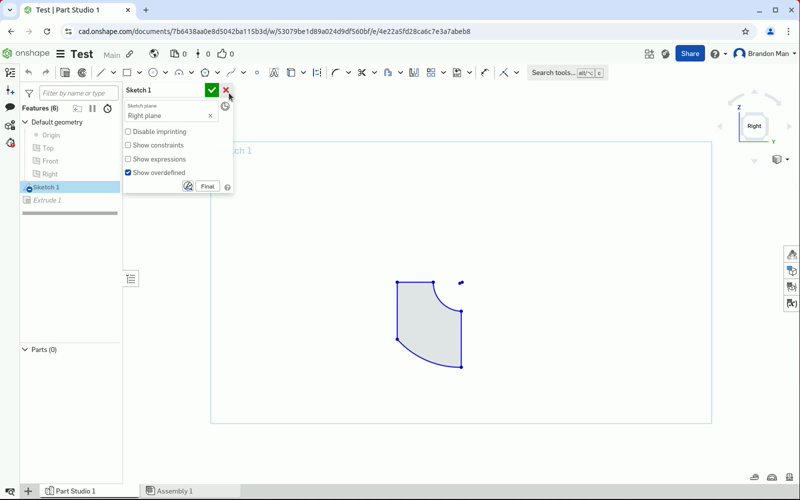
key(shift+s)
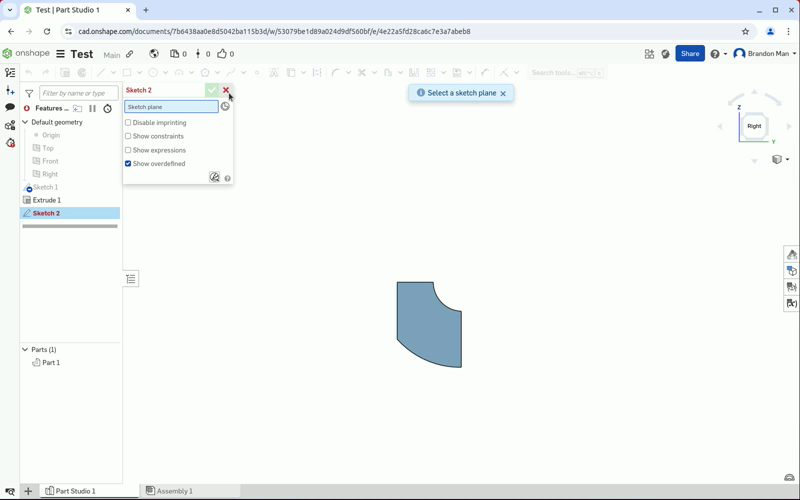
mouse_move(73, 176)
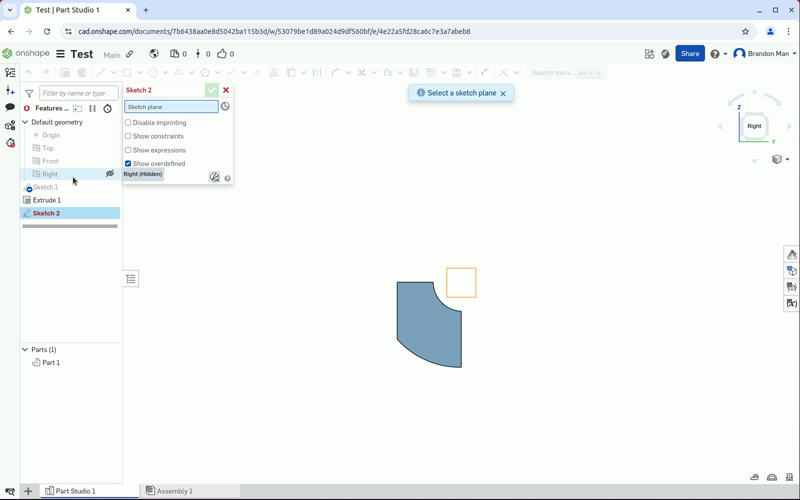
click(73, 176)
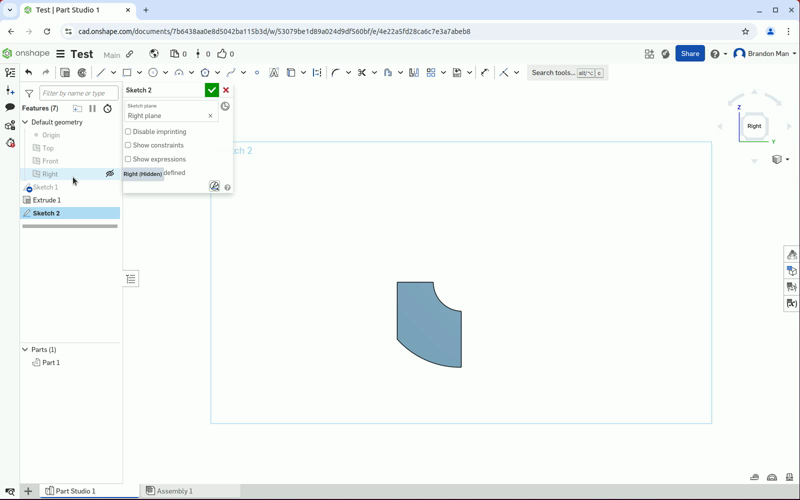
mouse_move(73, 352)
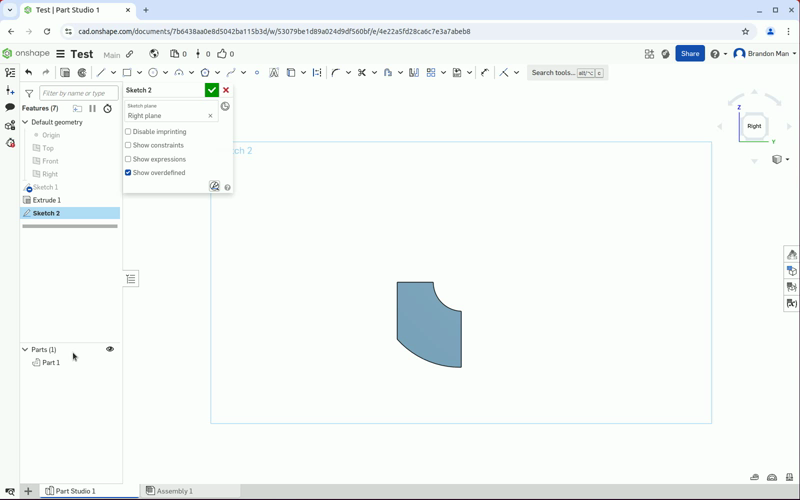
key(y)
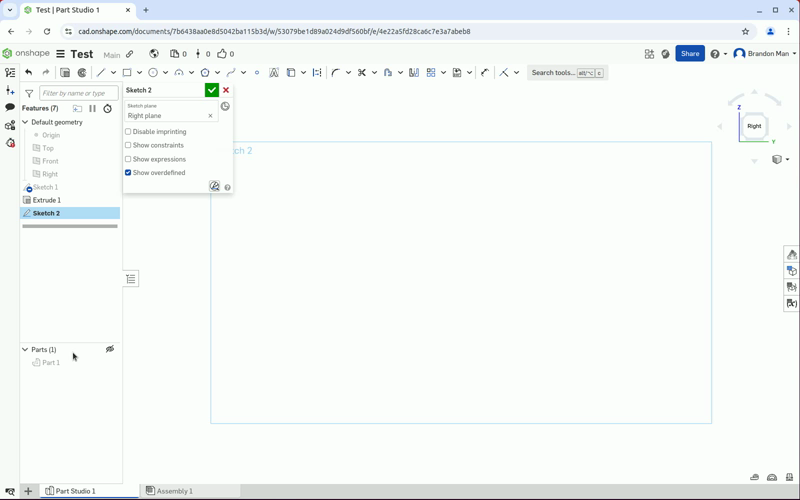
key(l)
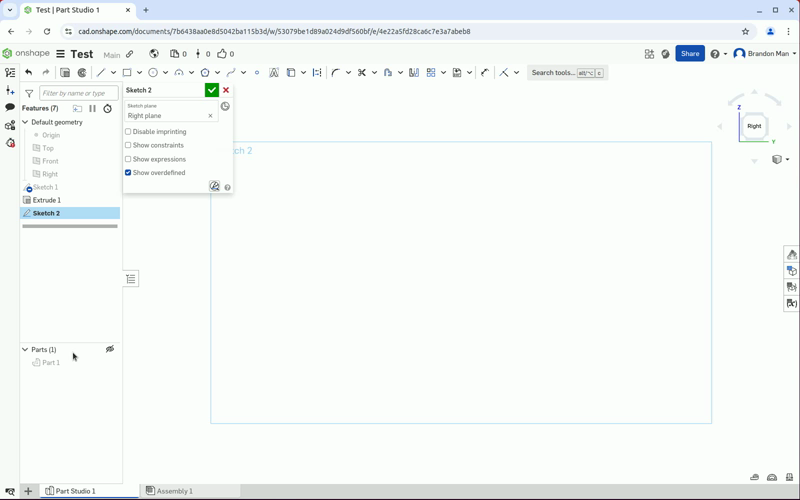
key_down(shift)
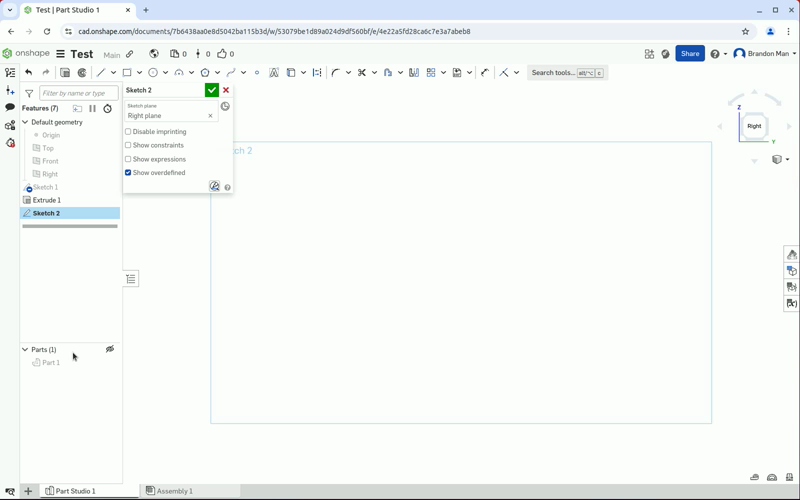
mouse_move(397, 282)
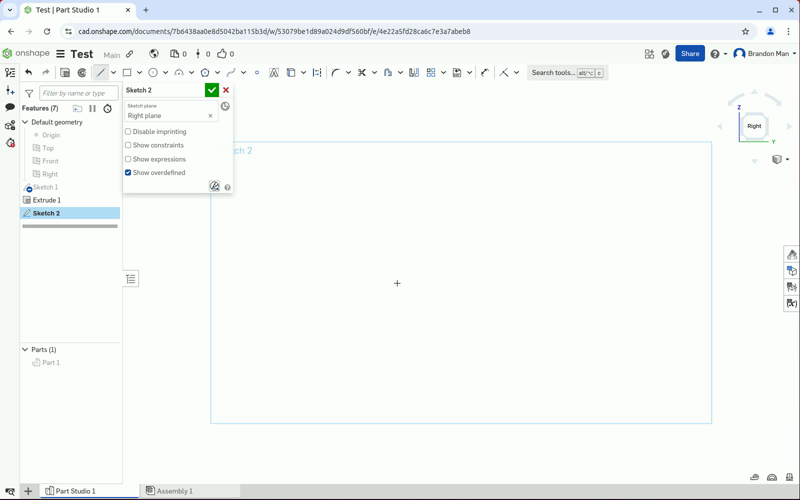
click(397, 282)
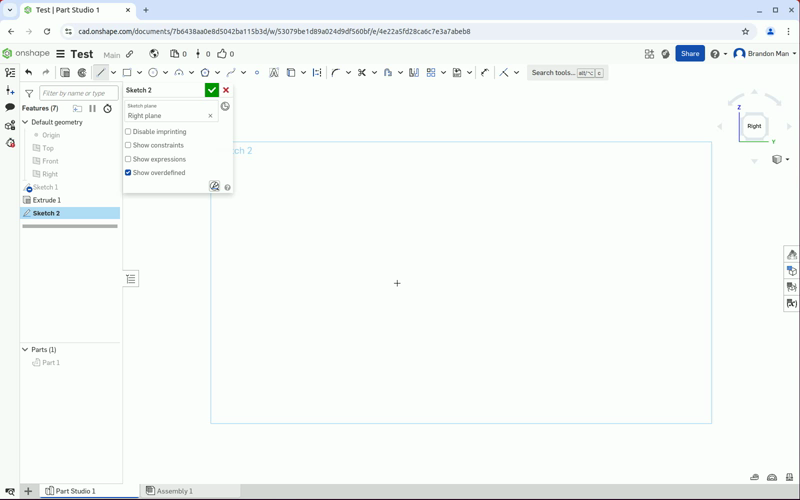
key_up(shift)
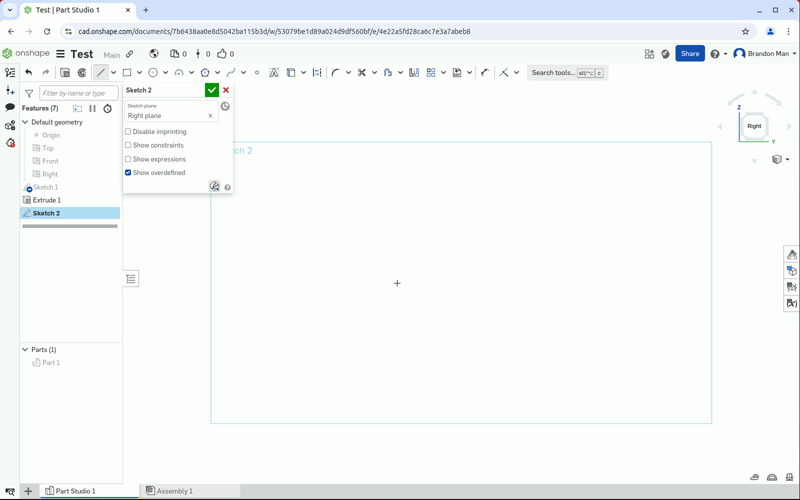
key_down(shift)
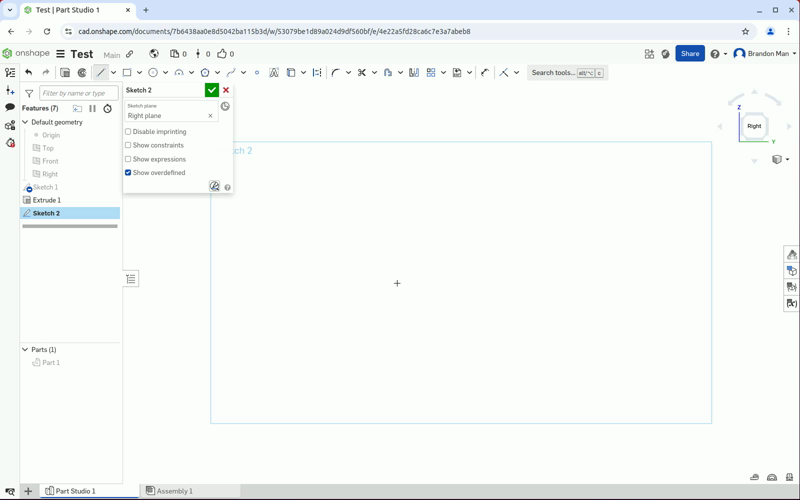
mouse_move(427, 282)
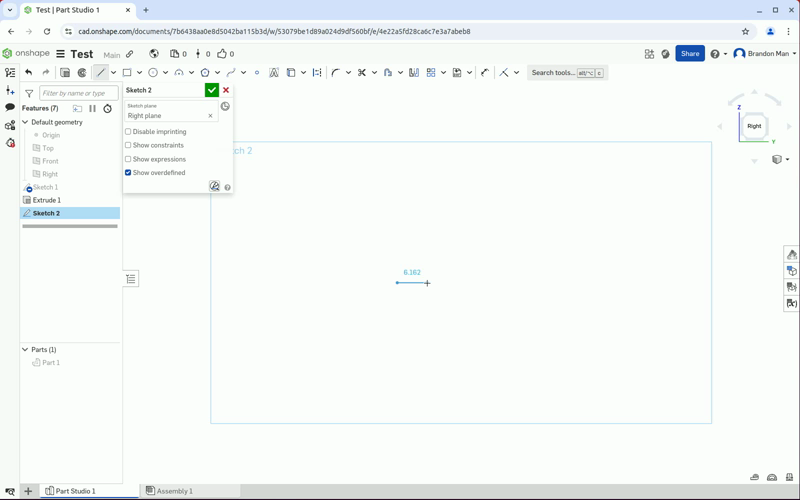
mouse_move(431, 282)
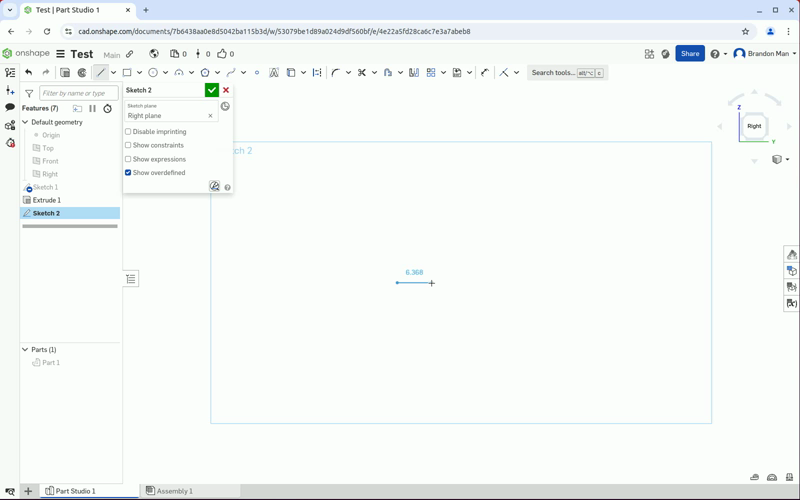
click(431, 282)
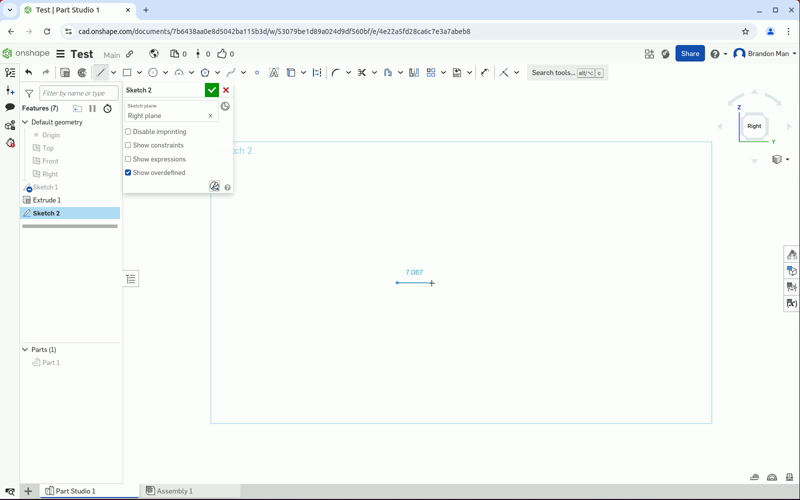
key_up(shift)
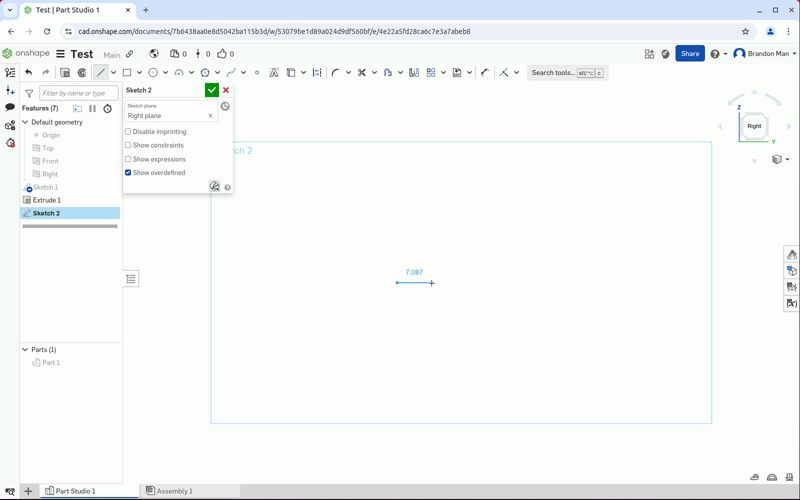
key(esc)
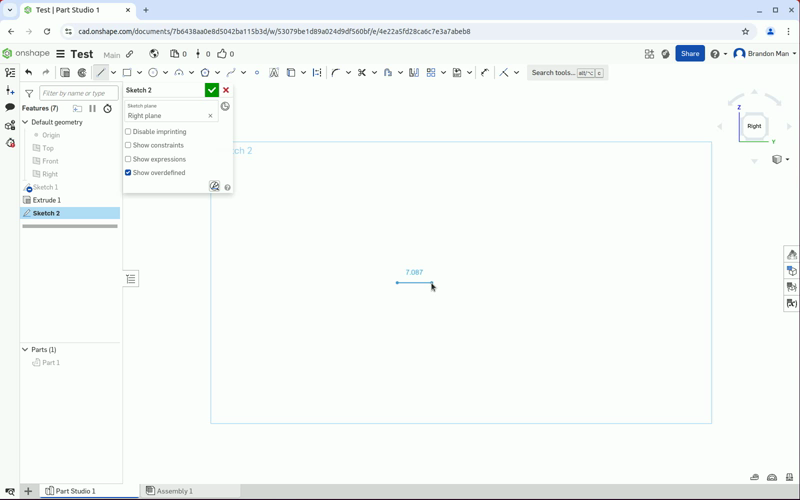
key(a)
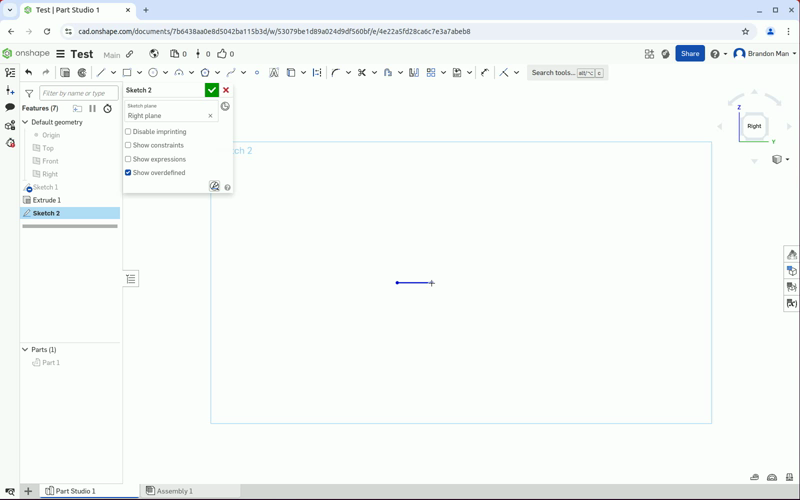
mouse_move(431, 282)
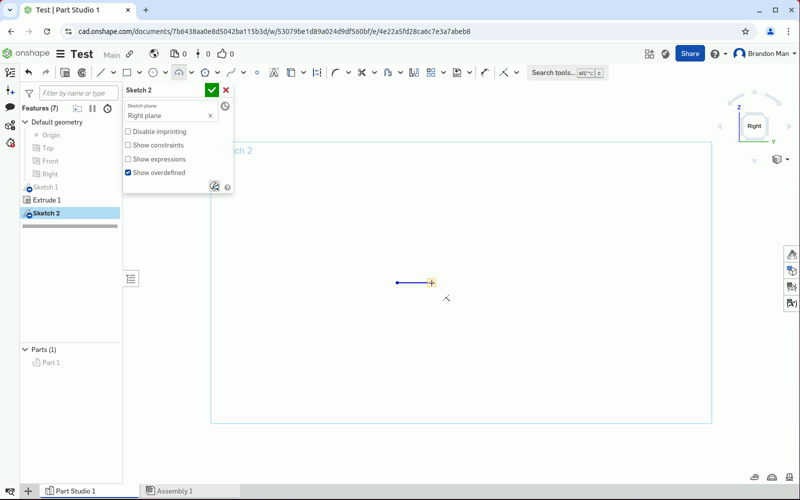
click(431, 282)
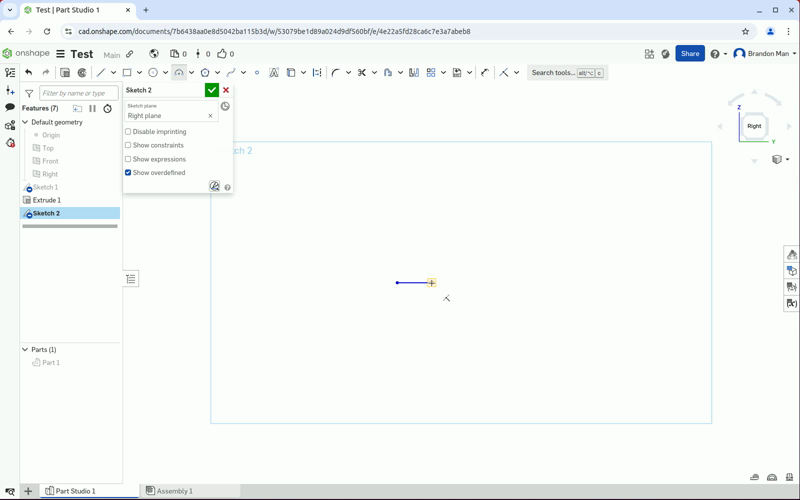
key_down(shift)
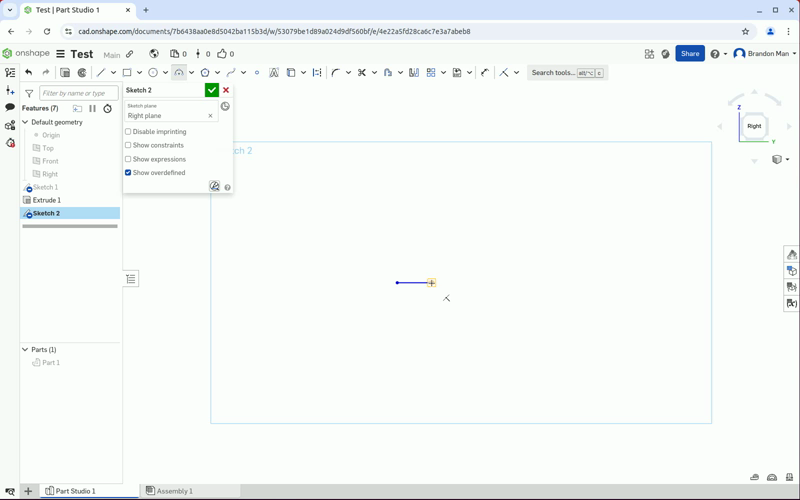
mouse_move(461, 310)
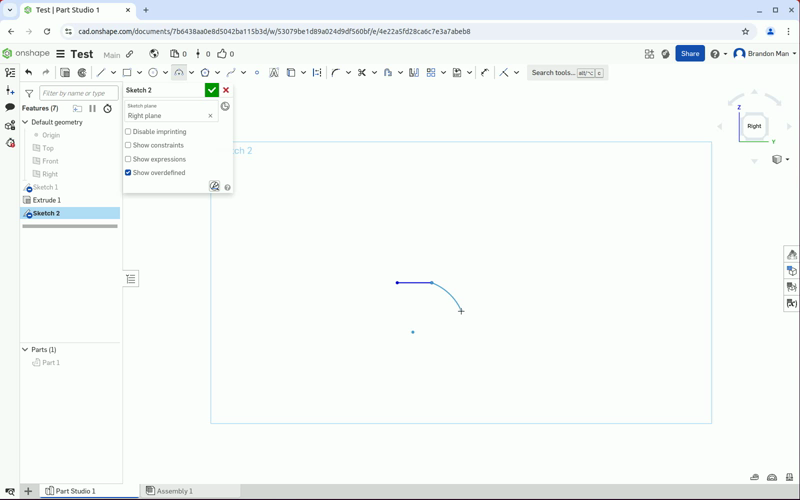
click(461, 310)
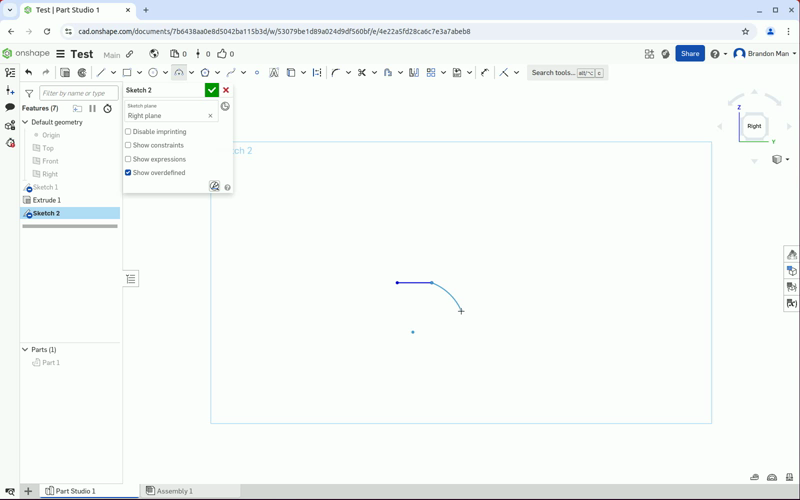
mouse_move(480, 261)
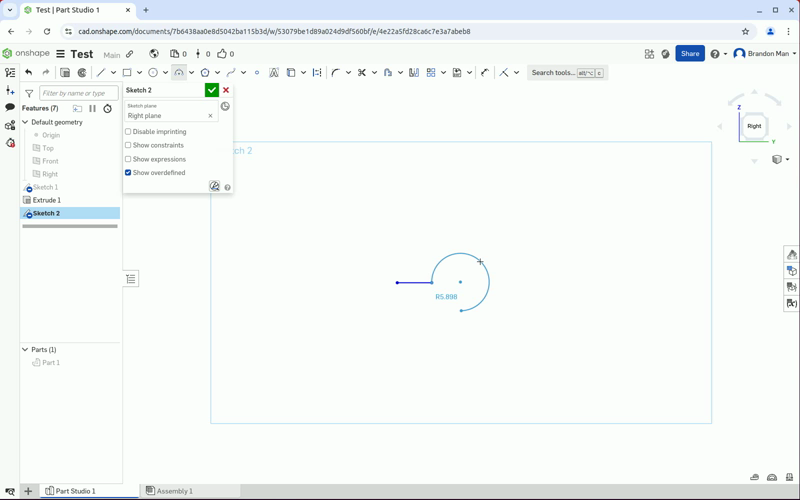
click(480, 261)
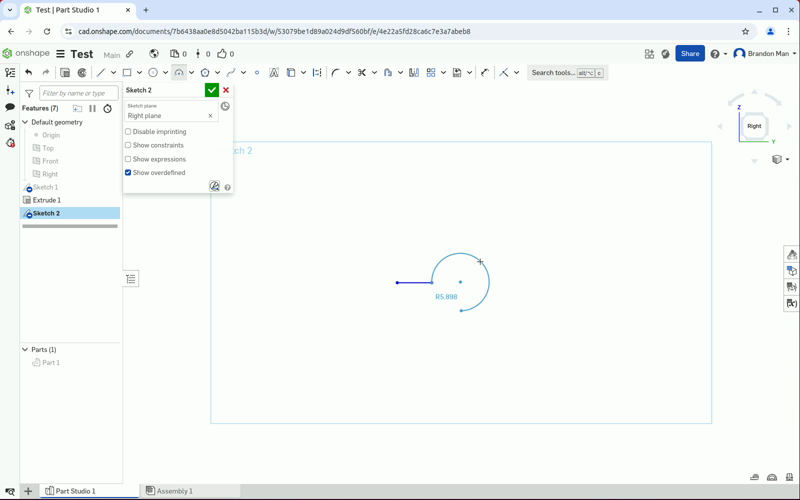
key_up(shift)
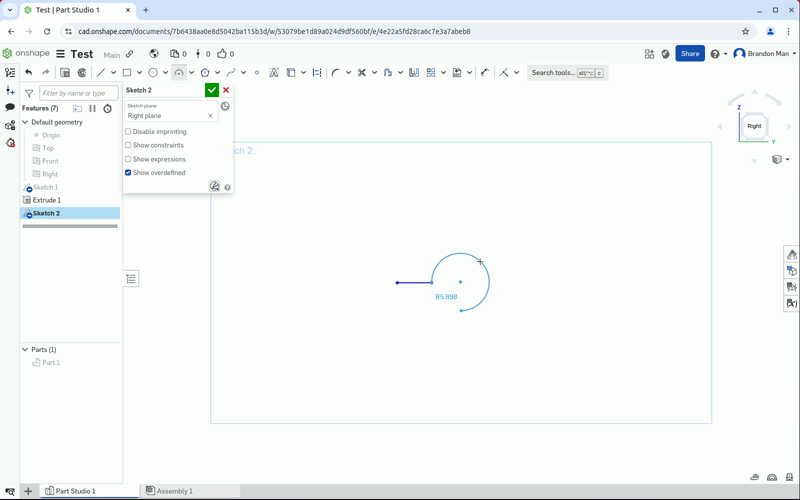
key(esc)
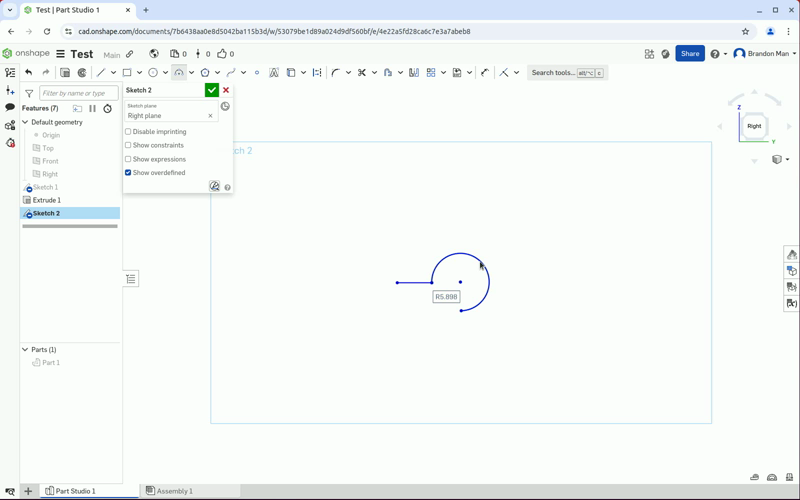
key(l)
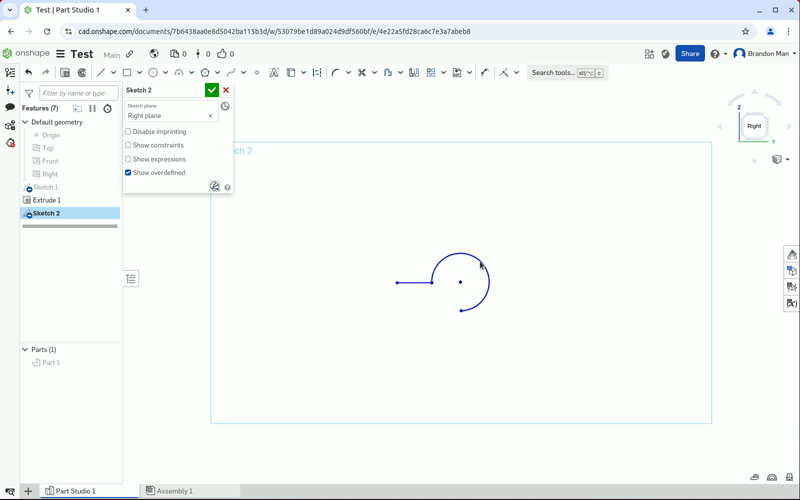
mouse_move(461, 310)
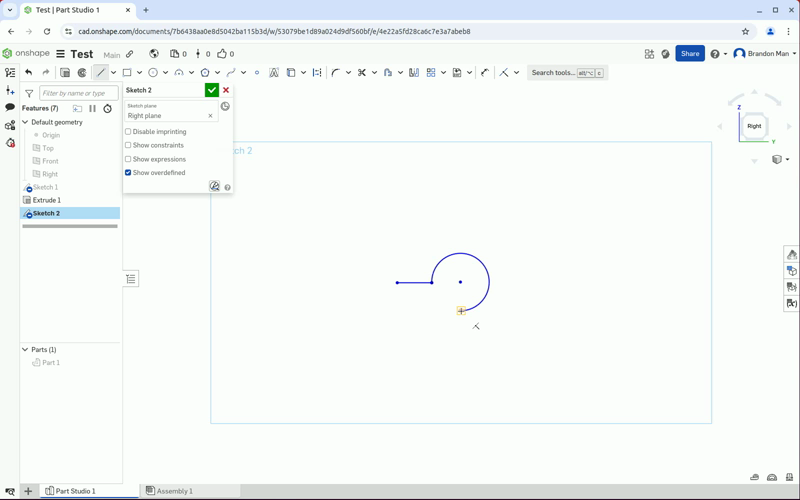
click(461, 310)
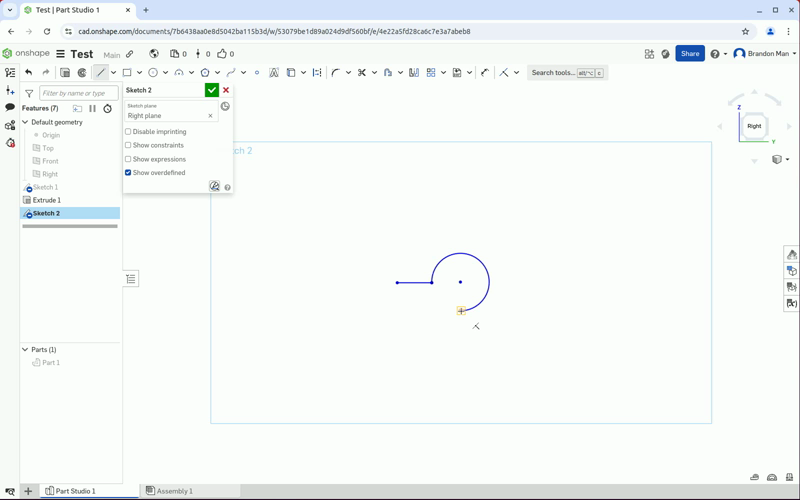
key_down(shift)
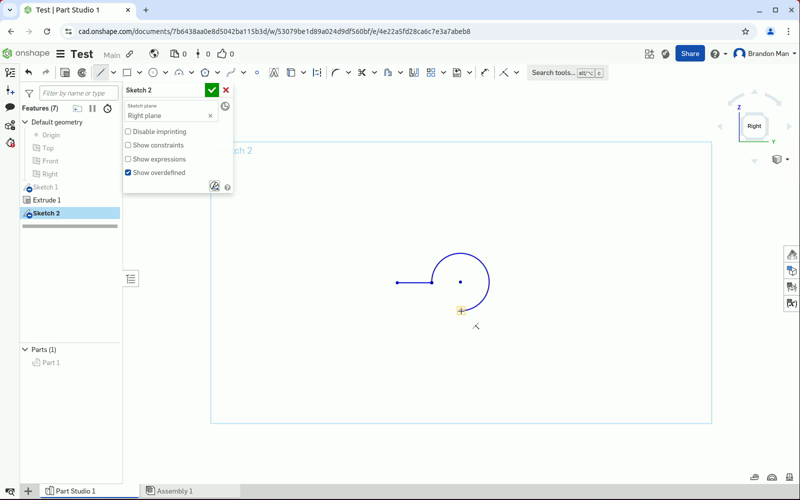
mouse_move(491, 310)
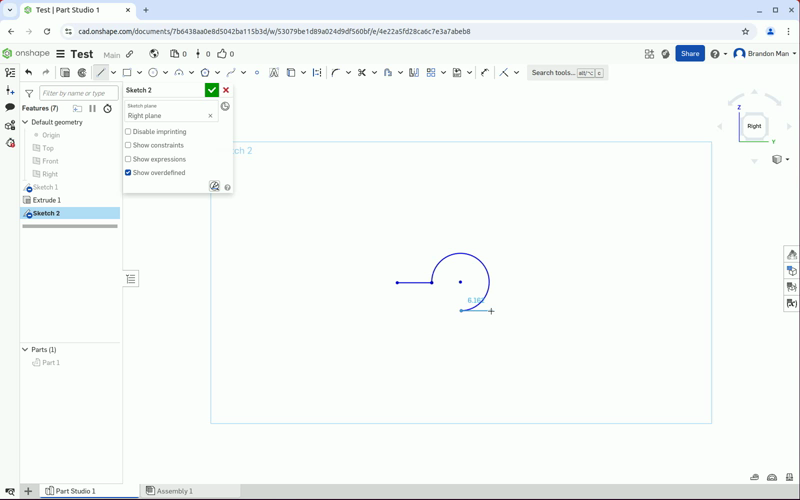
mouse_move(461, 366)
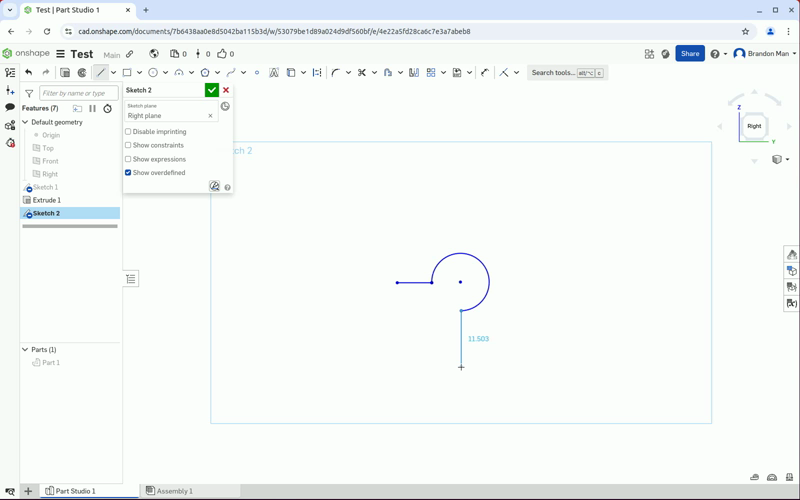
click(461, 366)
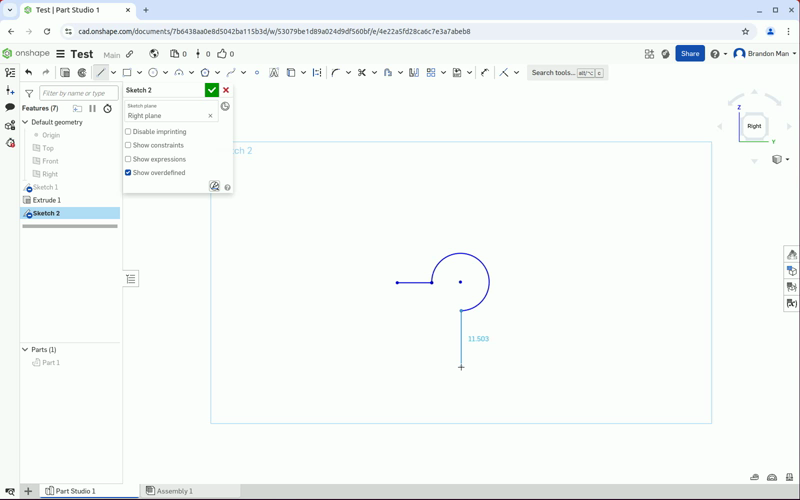
key_up(shift)
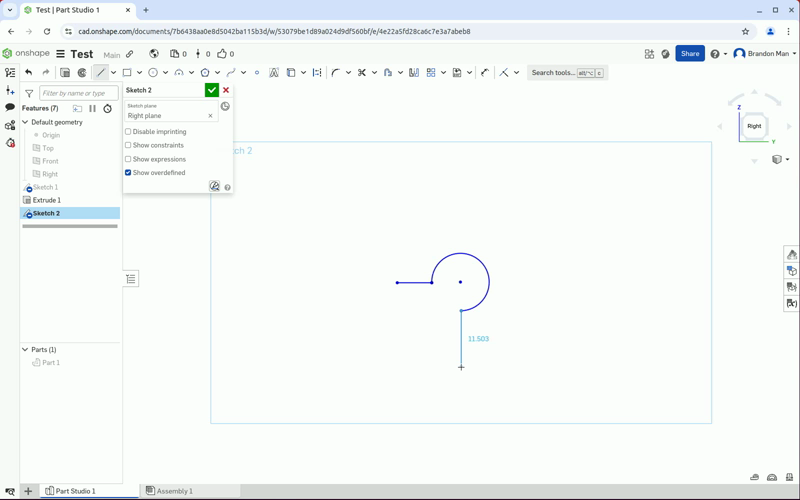
key(esc)
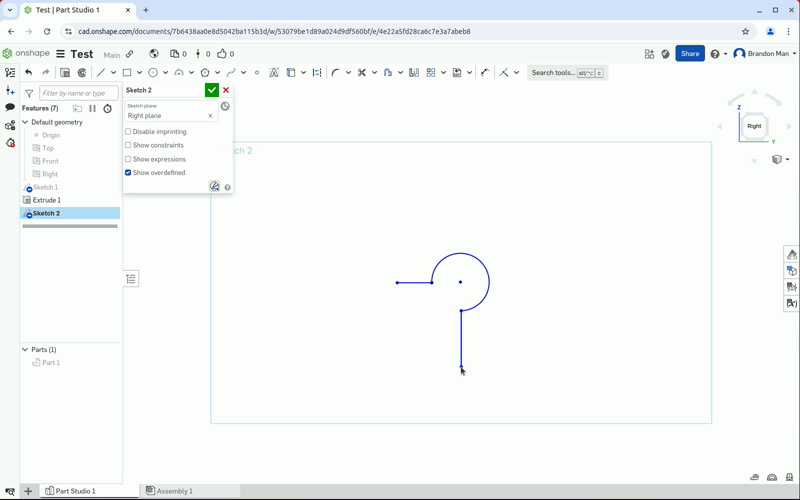
key(a)
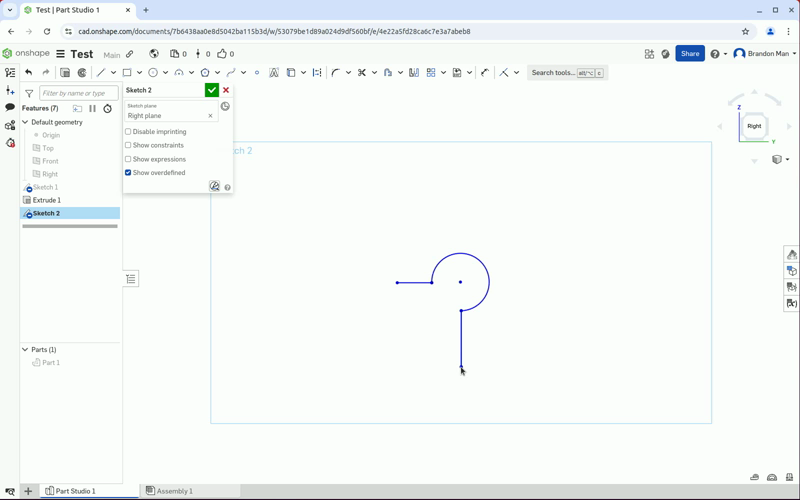
mouse_move(461, 366)
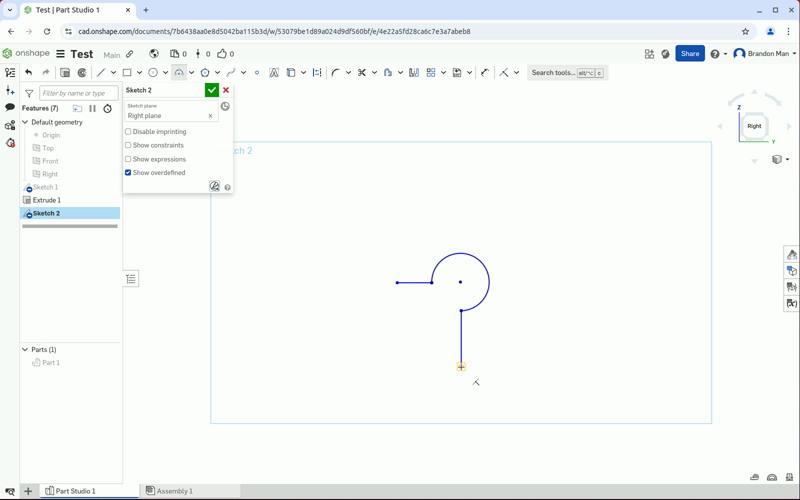
click(461, 366)
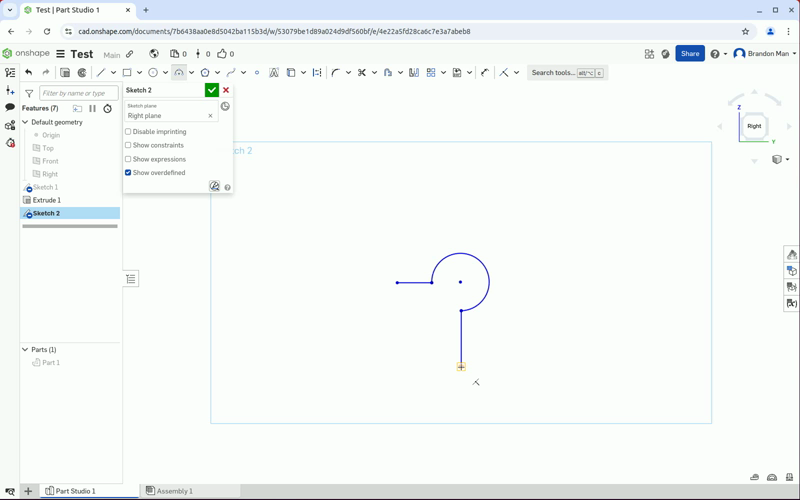
key_down(shift)
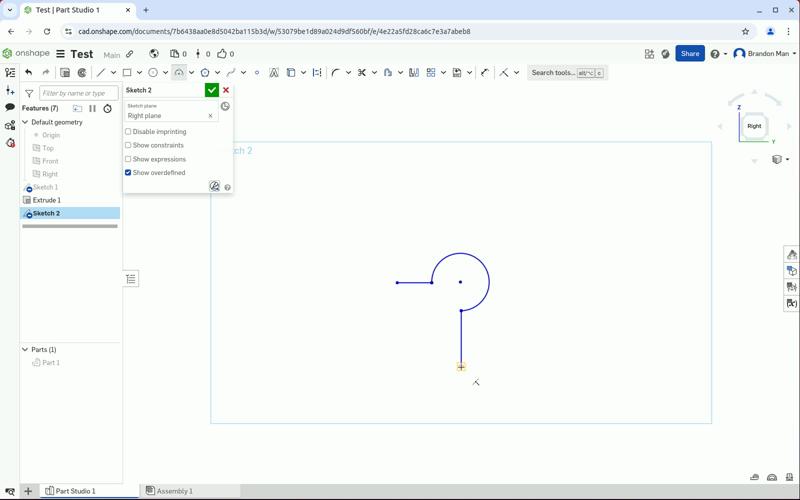
mouse_move(397, 227)
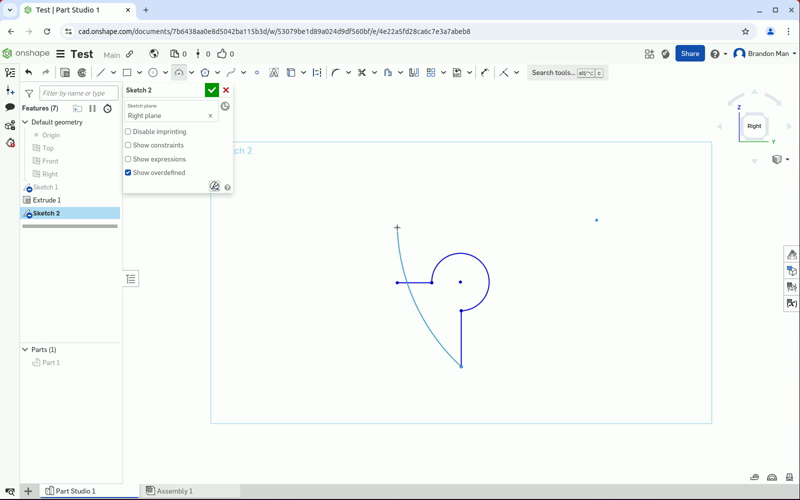
click(397, 227)
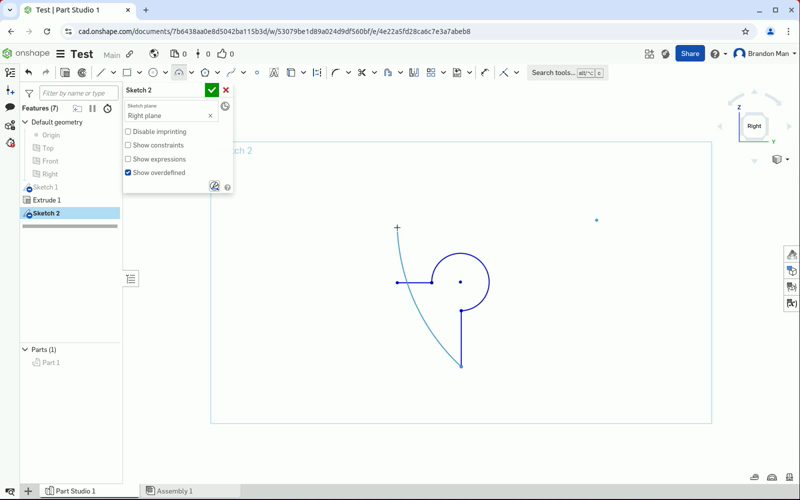
mouse_move(536, 248)
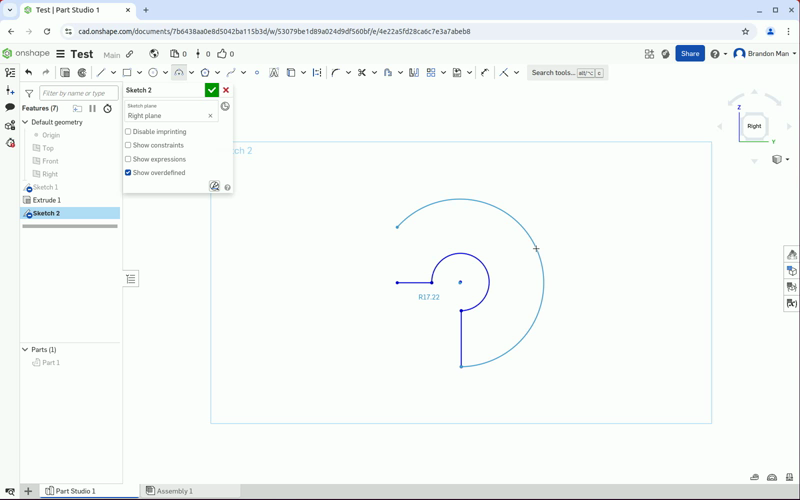
click(536, 248)
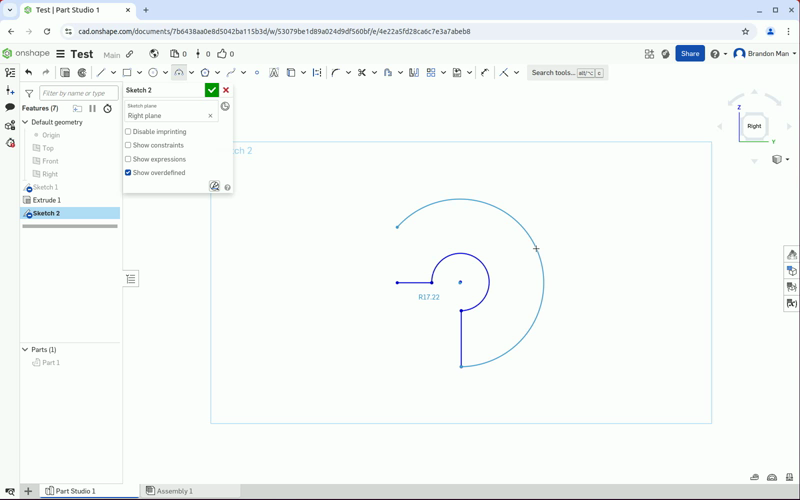
key_up(shift)
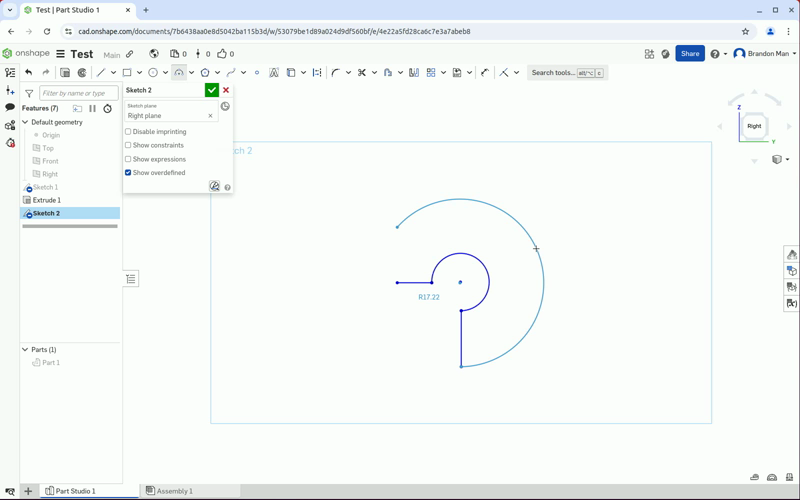
key(esc)
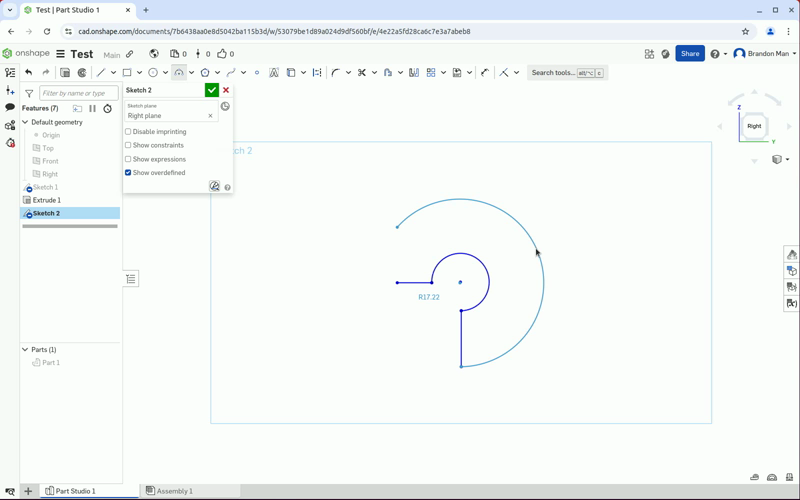
key(l)
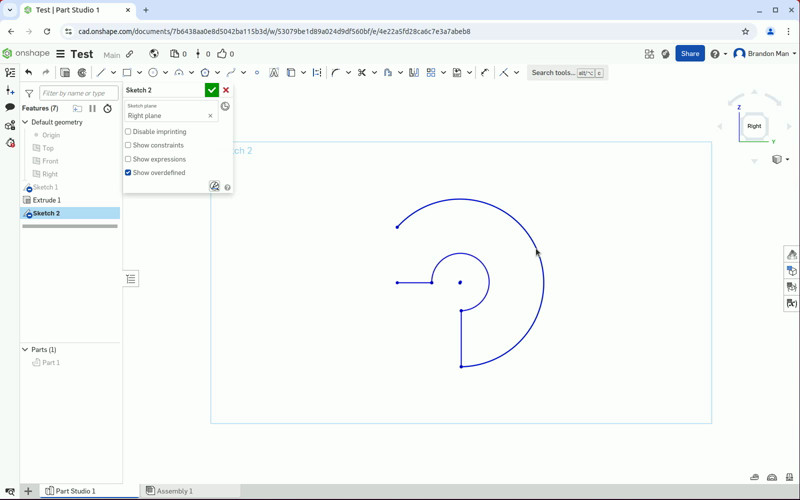
mouse_move(397, 227)
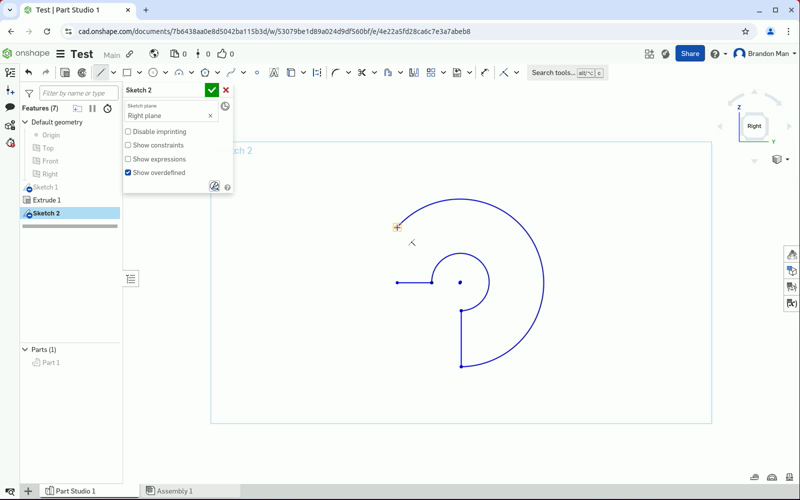
click(397, 227)
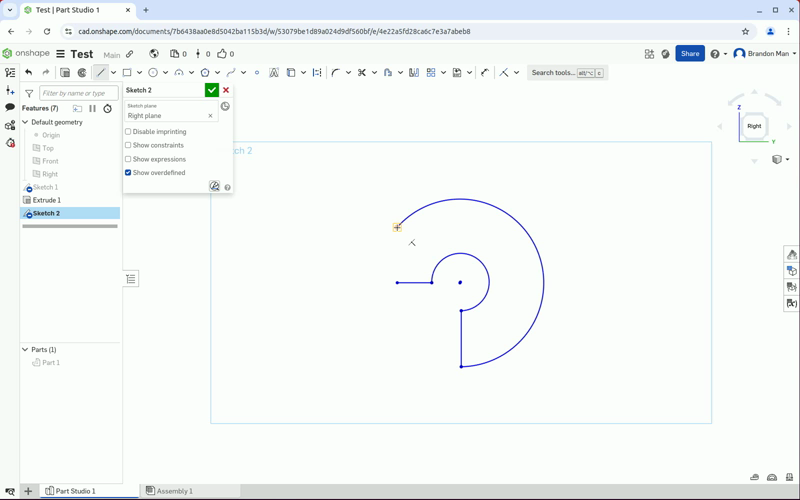
mouse_move(427, 227)
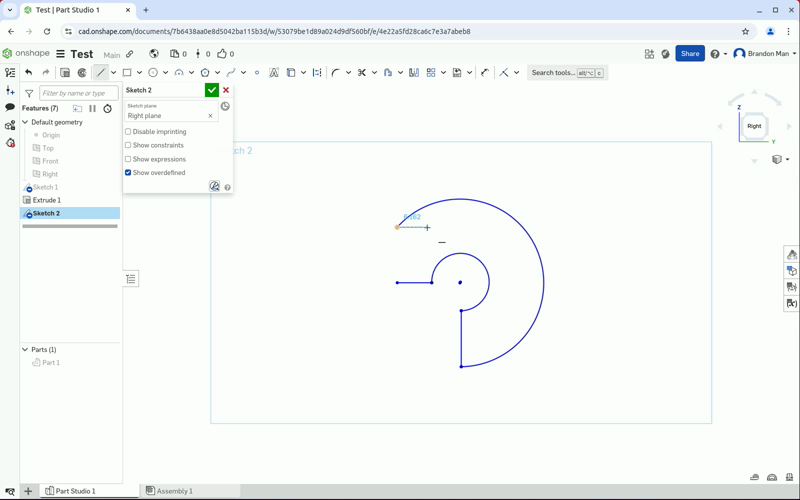
key_down(shift)
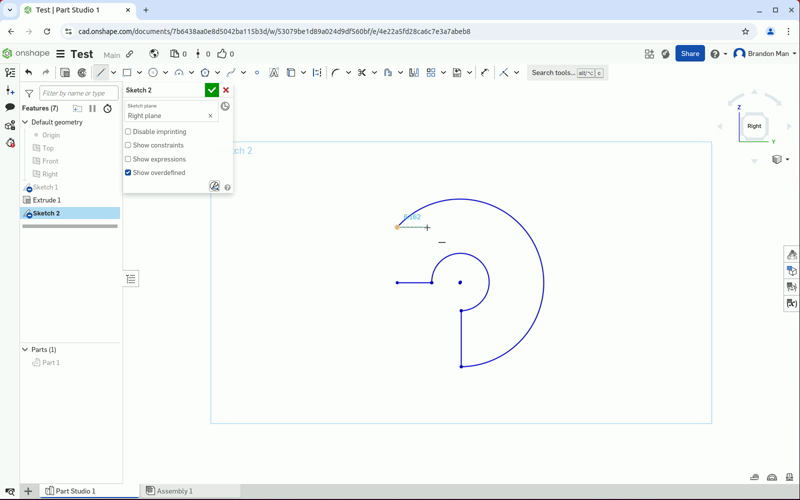
mouse_move(397, 282)
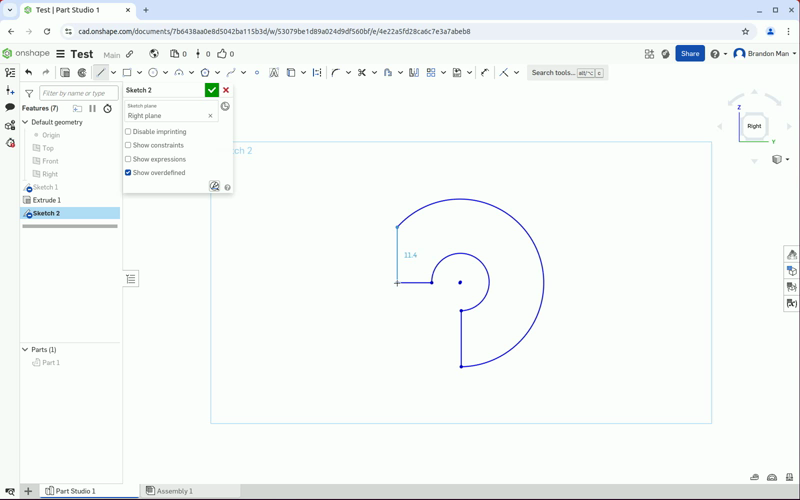
key_up(shift)
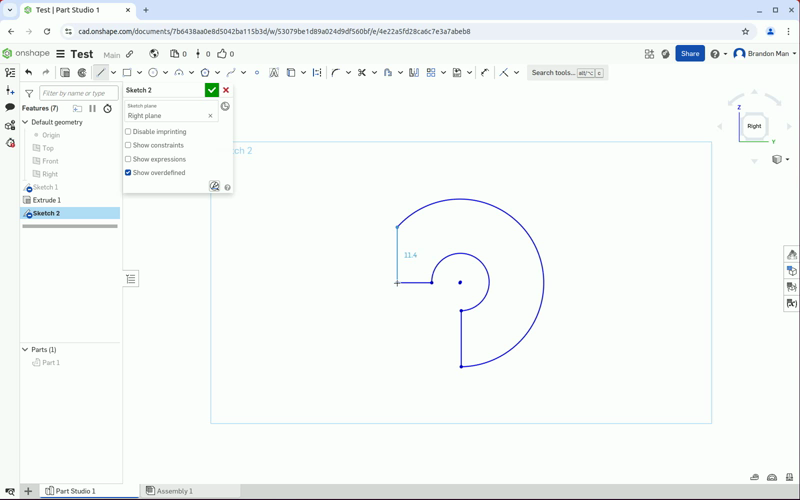
click(397, 282)
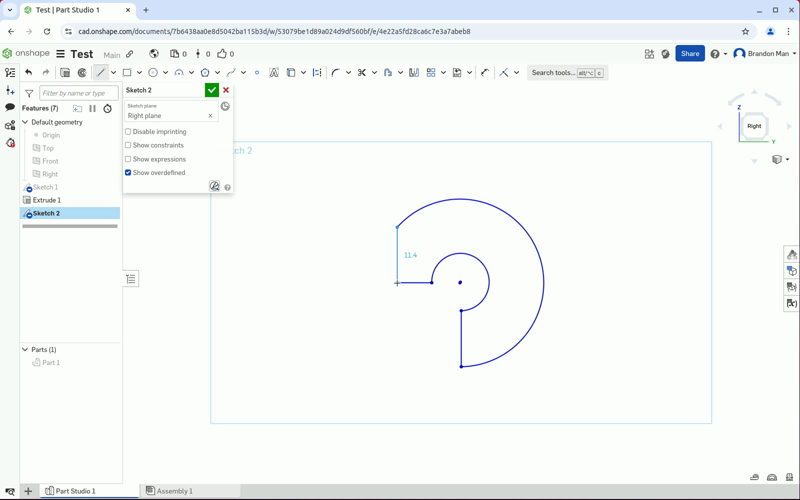
key(esc)
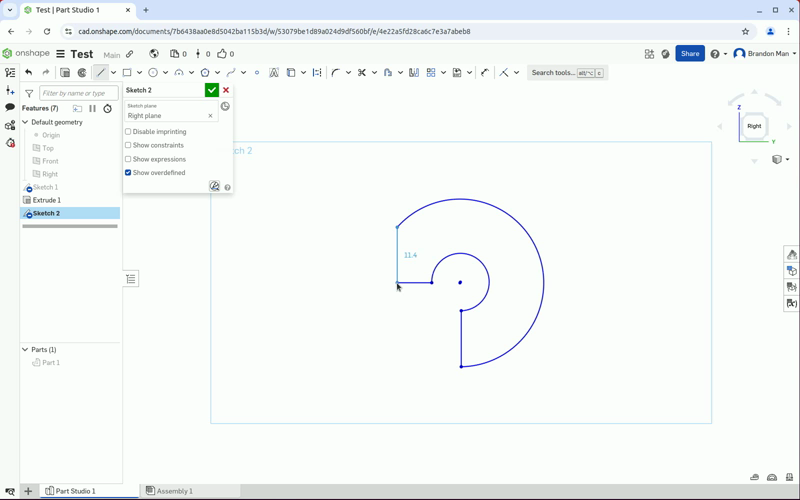
mouse_move(476, 319)
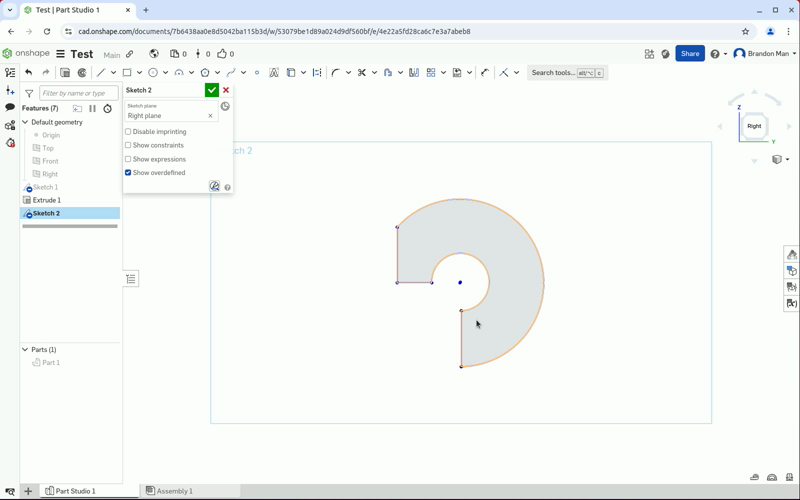
click(476, 319)
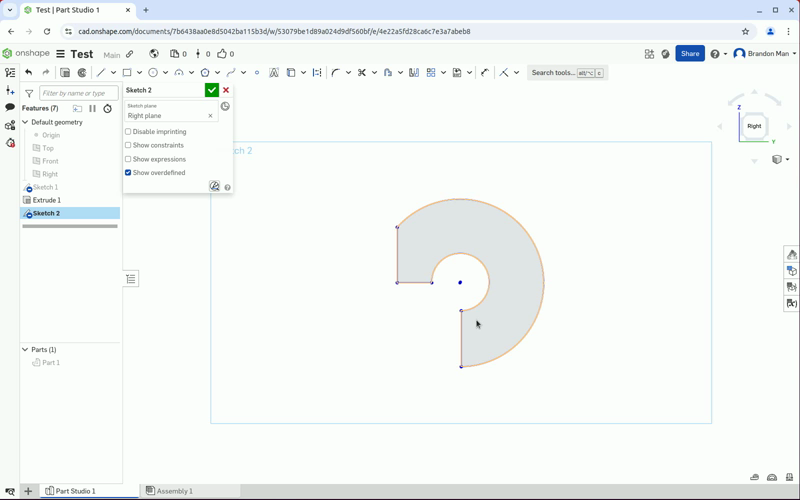
mouse_move(73, 352)
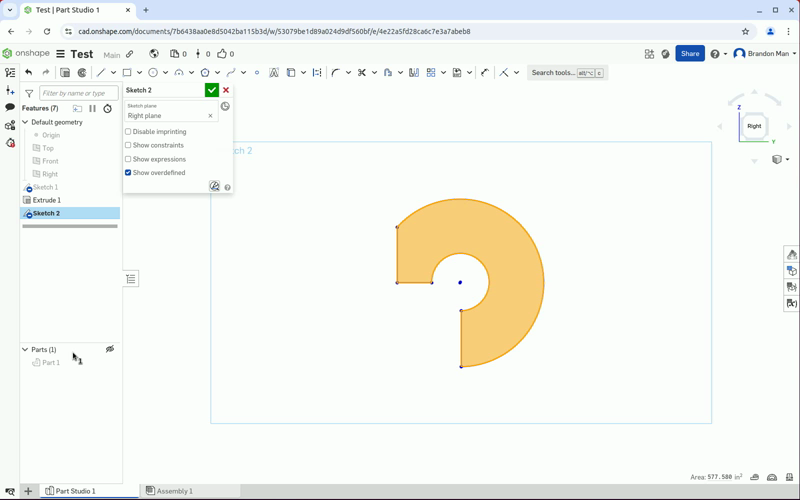
key(shift+y)
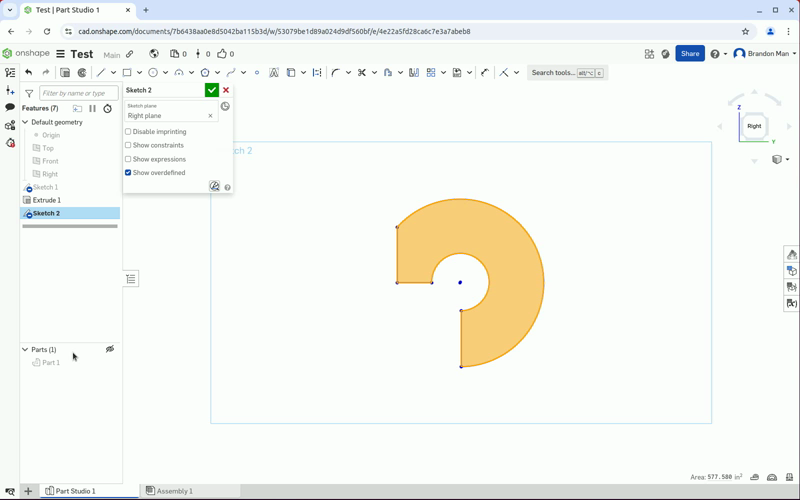
key(shift+e)
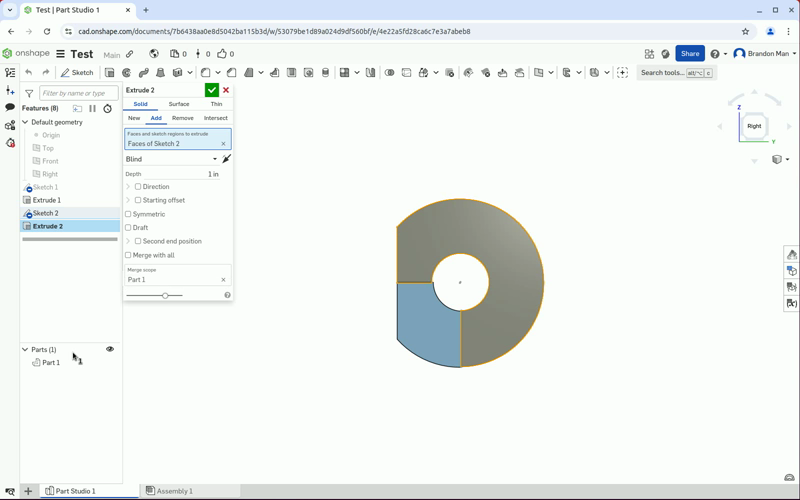
mouse_move(143, 106)
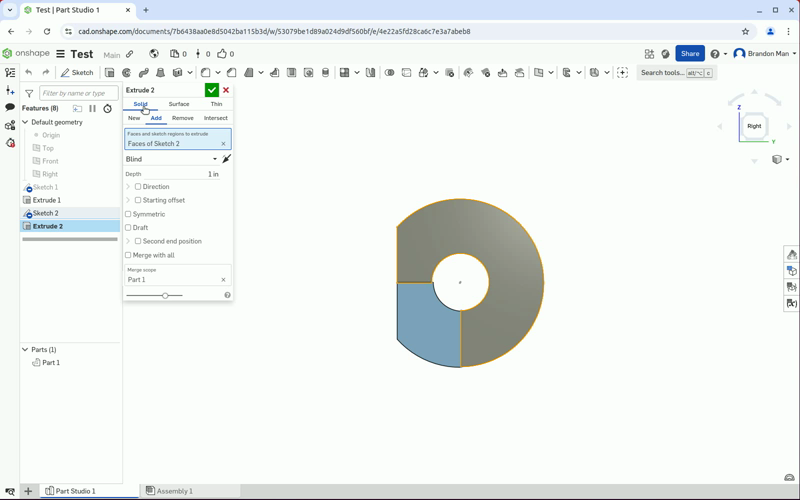
click(143, 106)
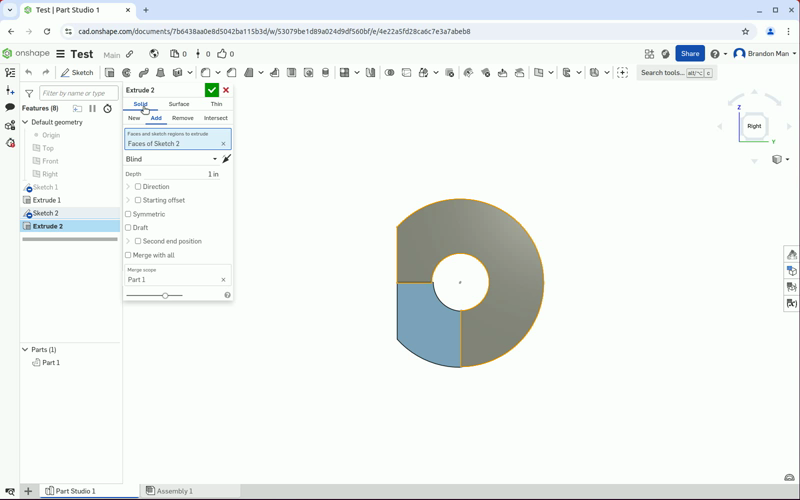
mouse_move(137, 120)
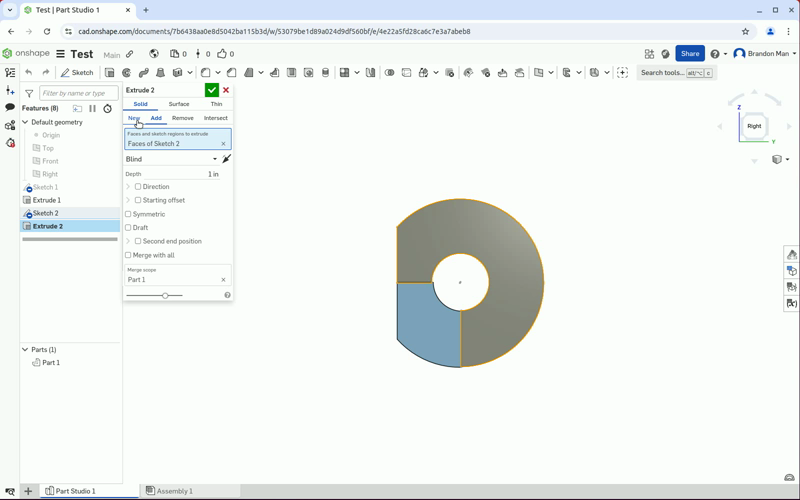
click(137, 120)
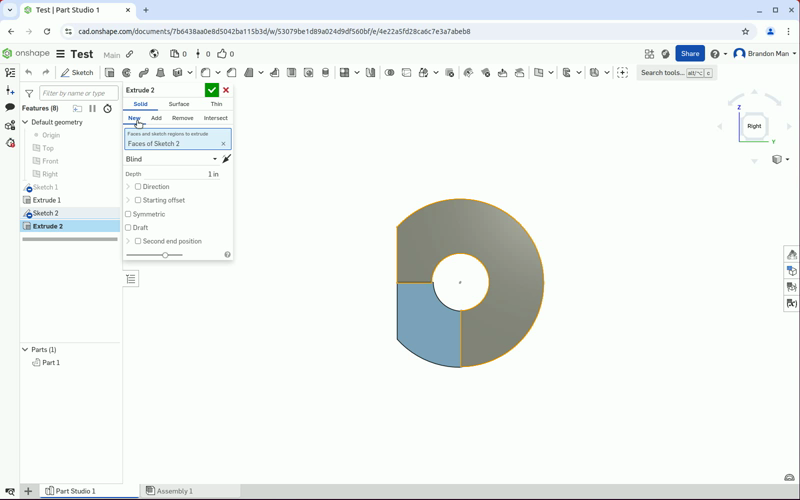
key(tab, 4)
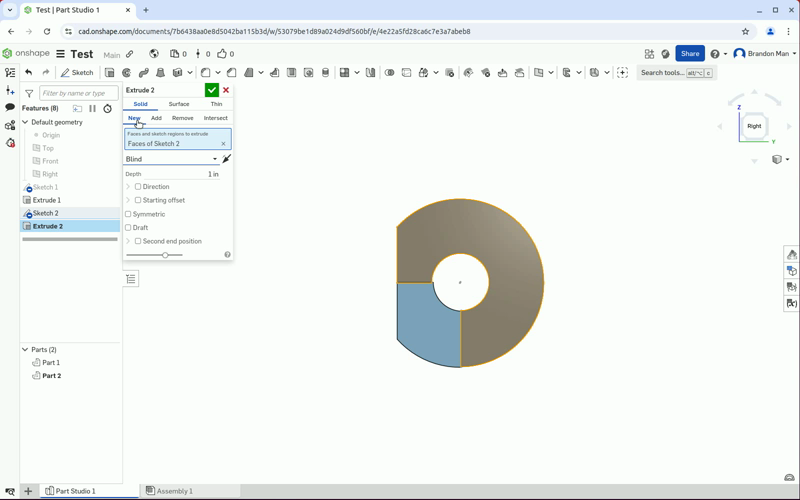
text(23.108)
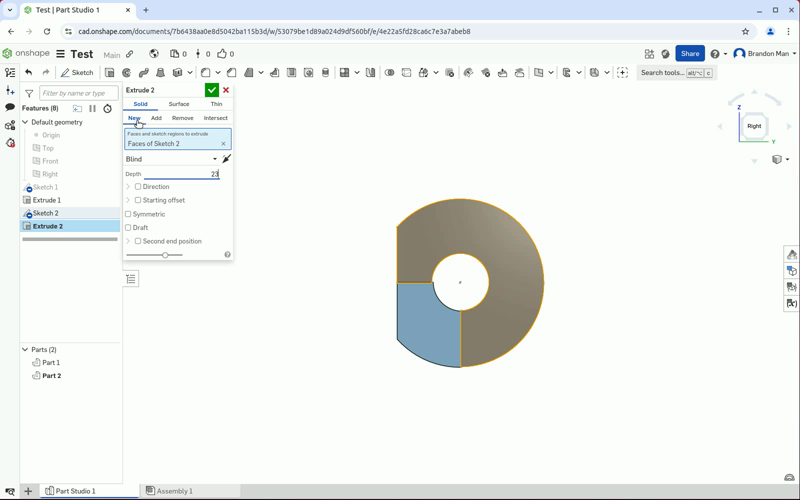
key(enter)
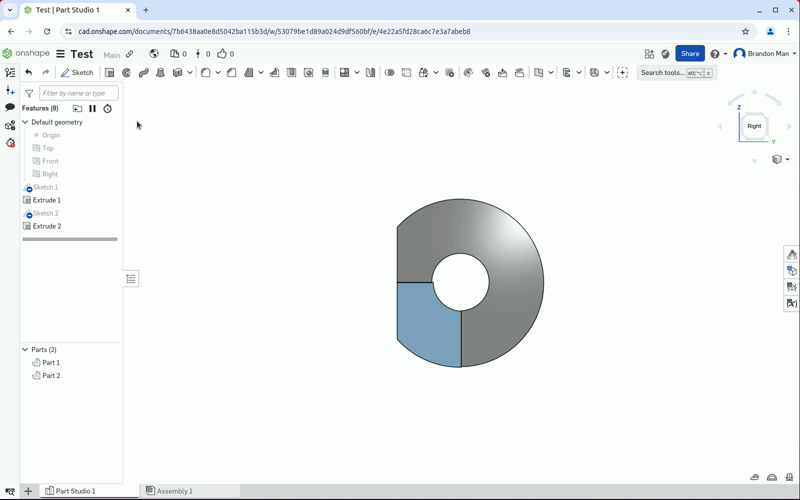
key(shift+h)
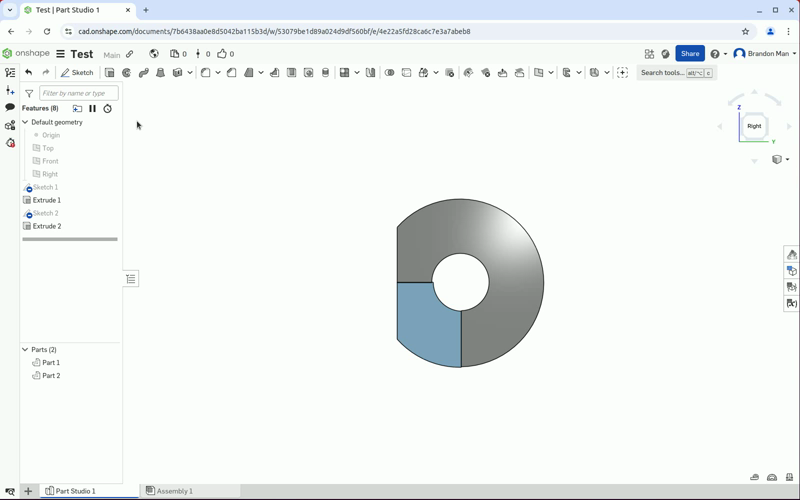
key(shift+h)
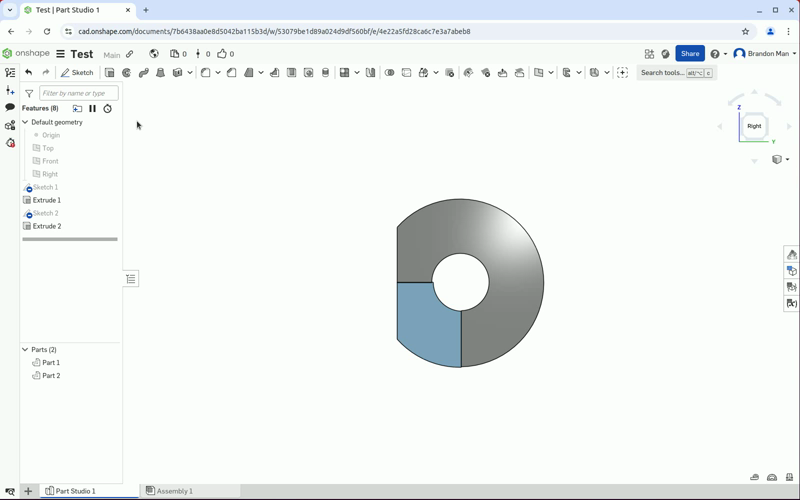
key(shift+7)
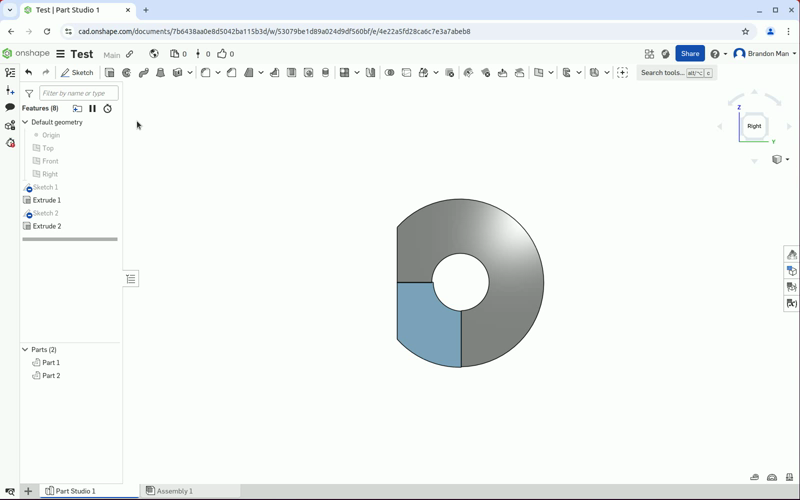
key(right, 2)
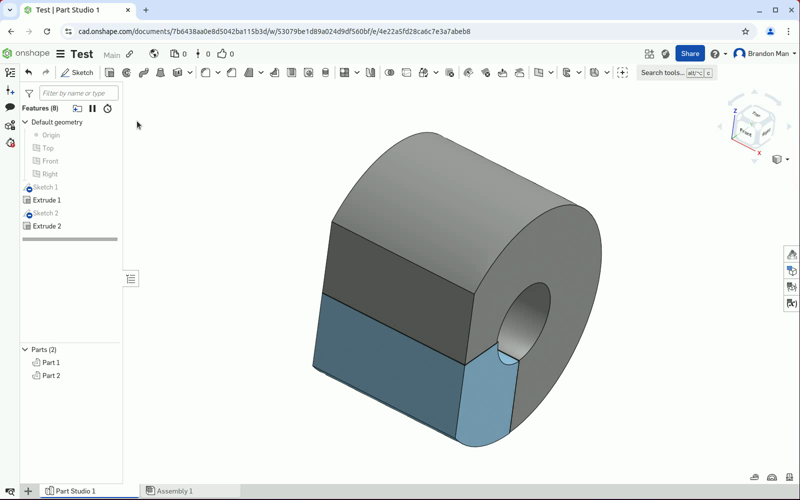
key(down, 2)
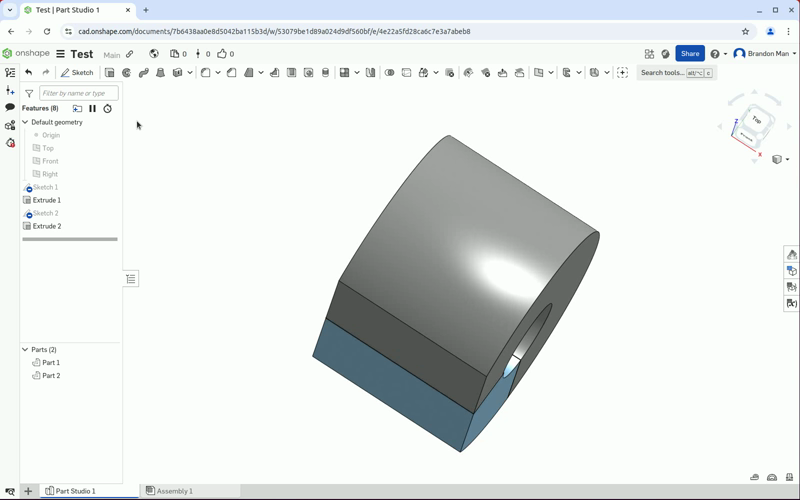
key(up, 2)
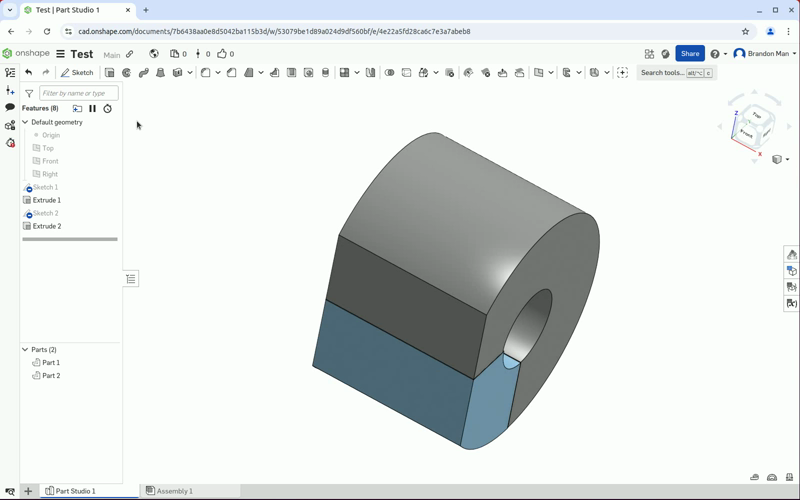
key(left, 2)
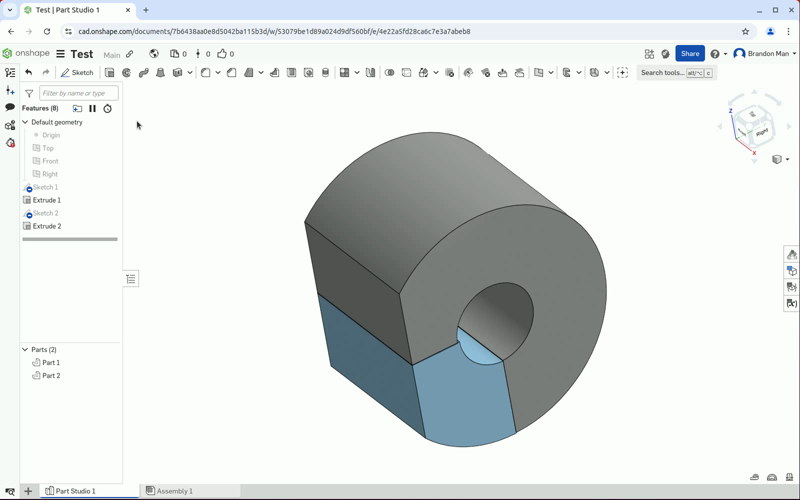
mouse_move(73, 189)
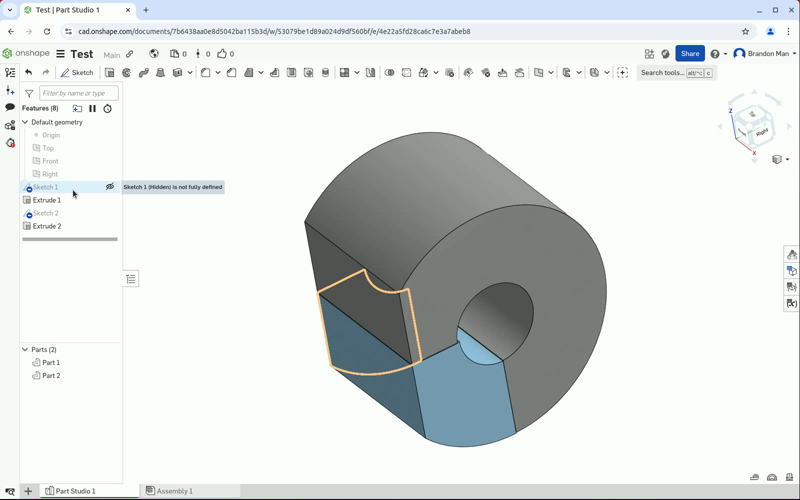
click(73, 189)